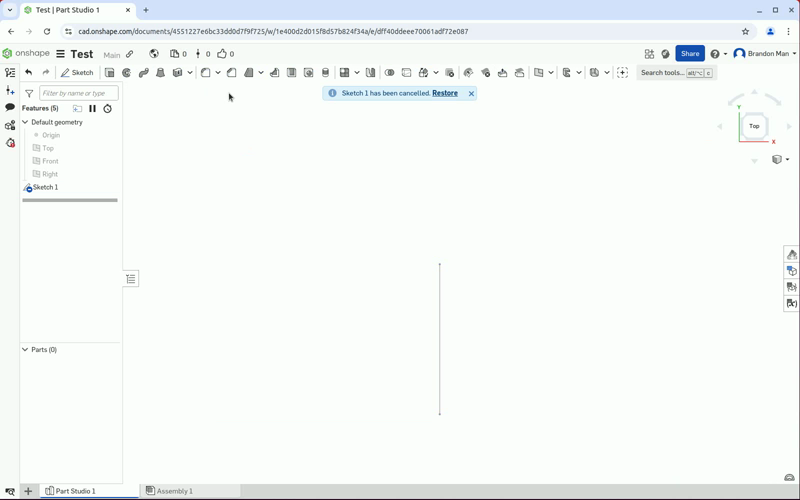
key(shift+h)
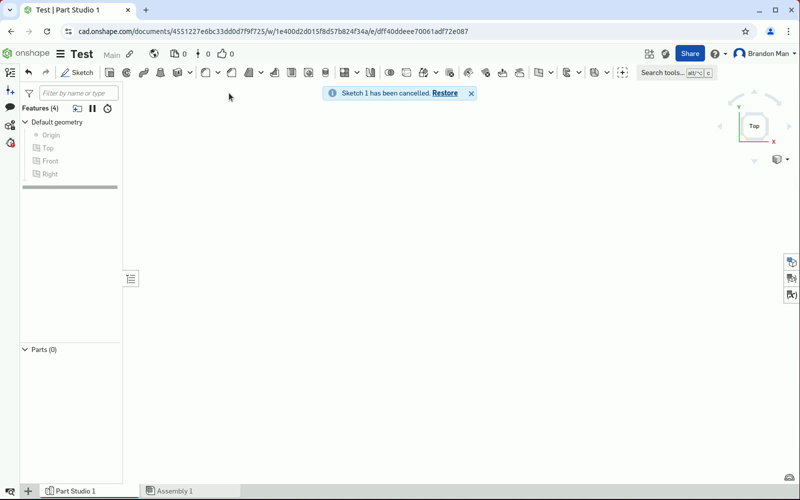
mouse_move(73, 352)
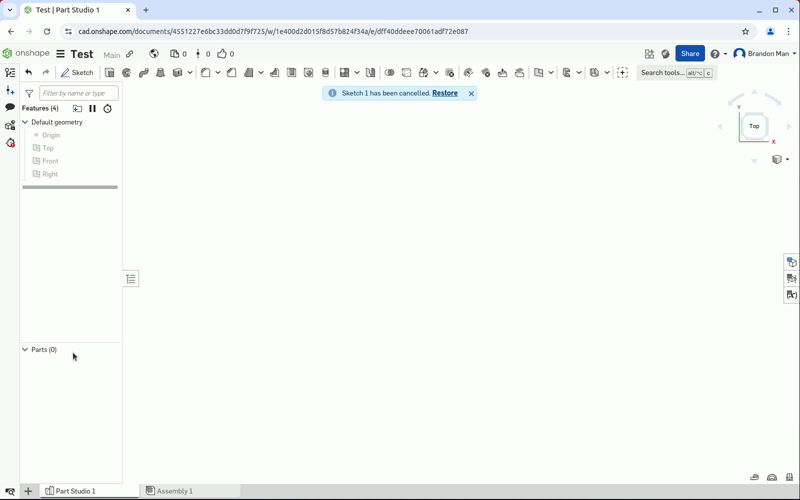
key(y)
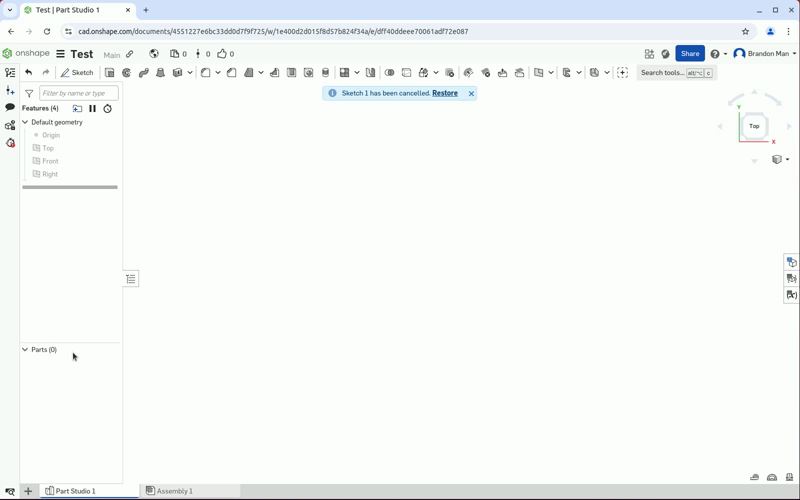
key(shift+p)
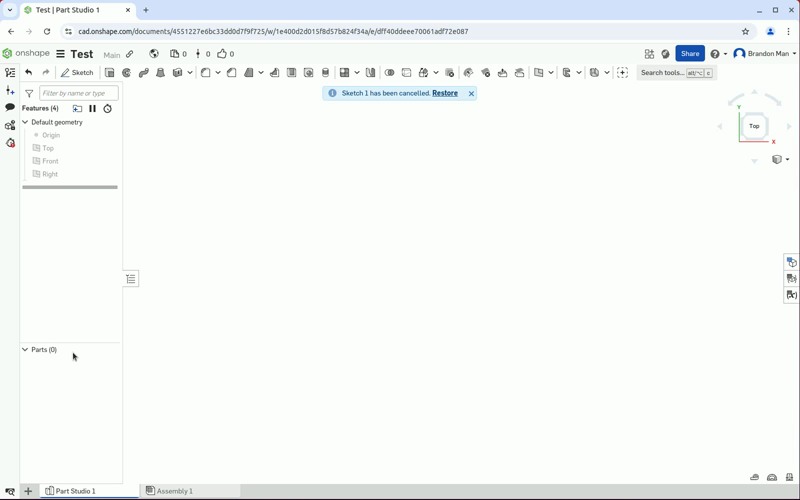
key(space)
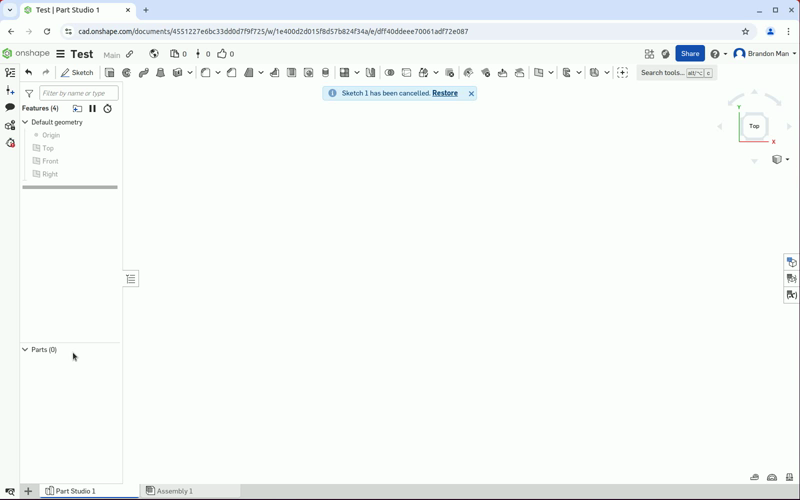
key_down(shift)
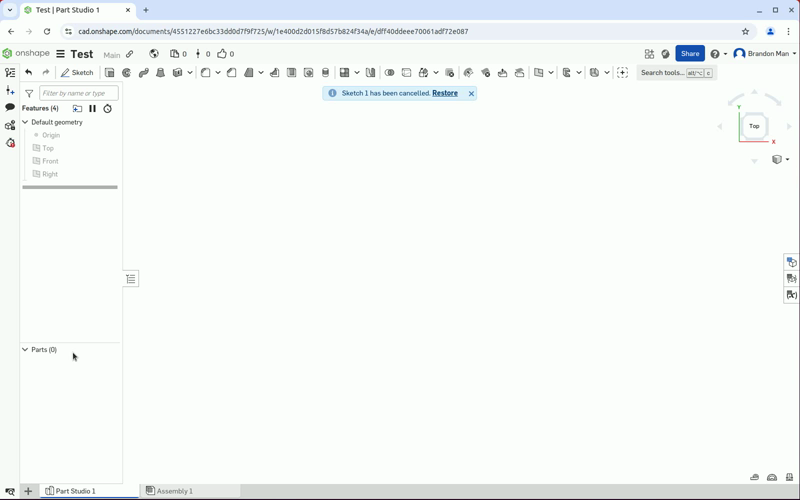
key(up)
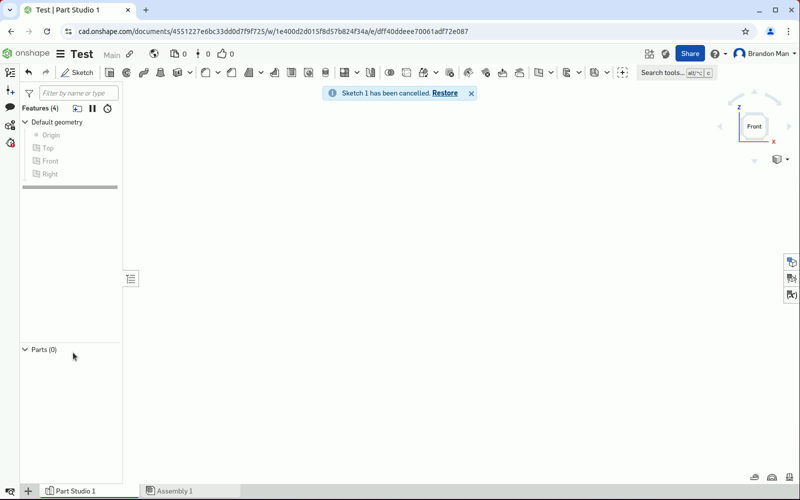
key_up(shift)
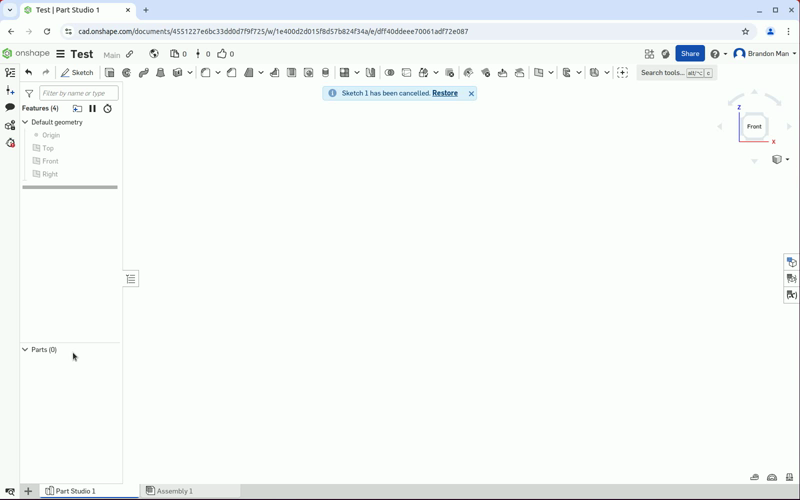
mouse_move(73, 352)
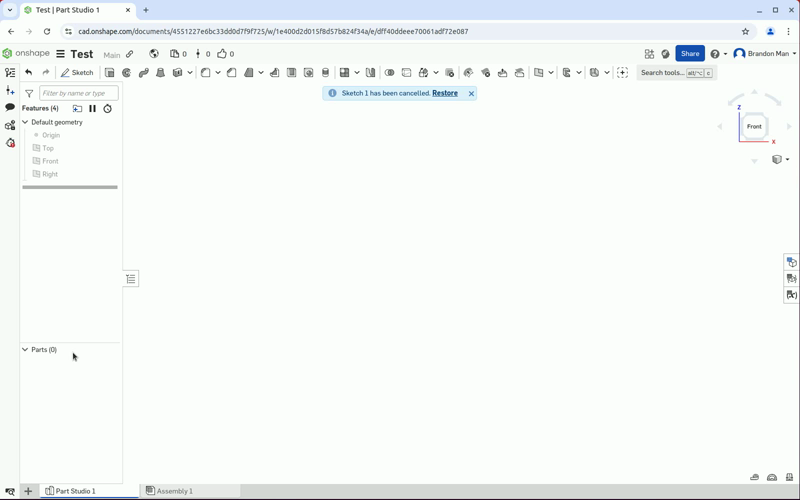
key(shift+y)
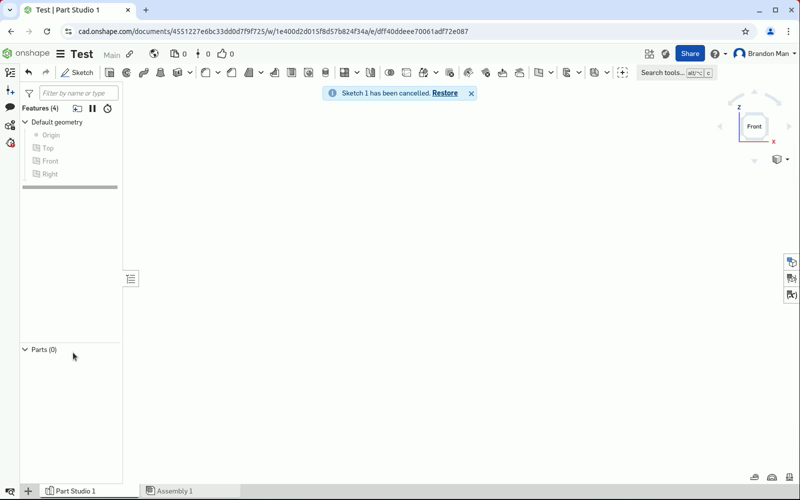
key(shift+s)
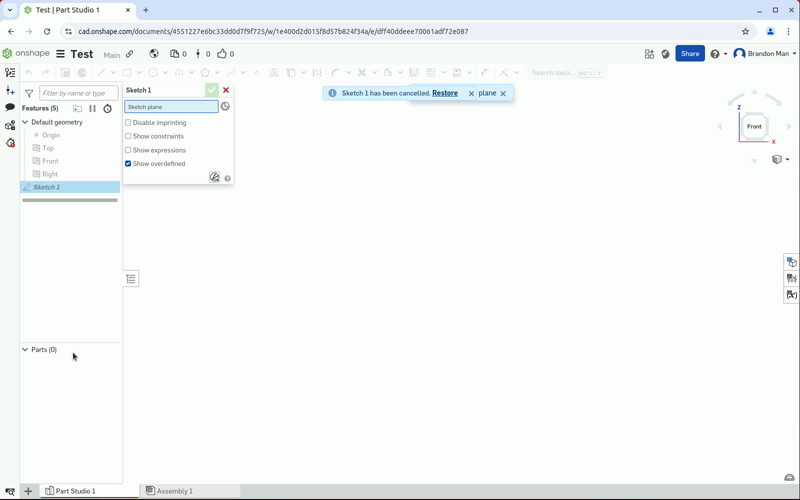
mouse_move(73, 163)
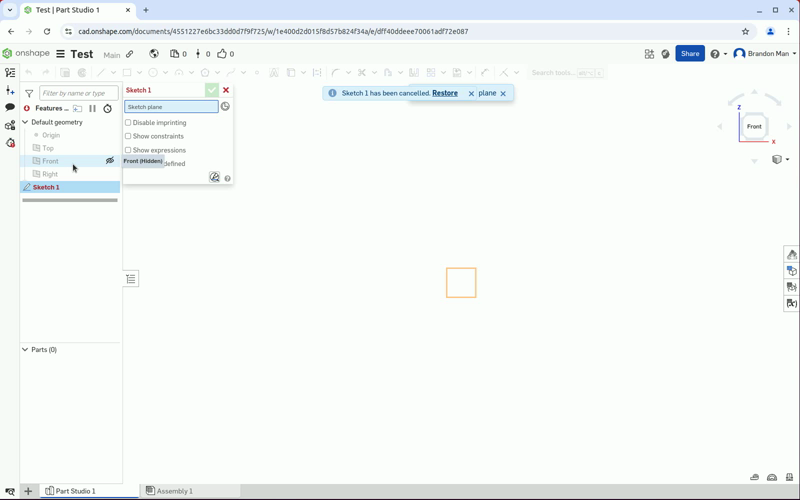
click(73, 163)
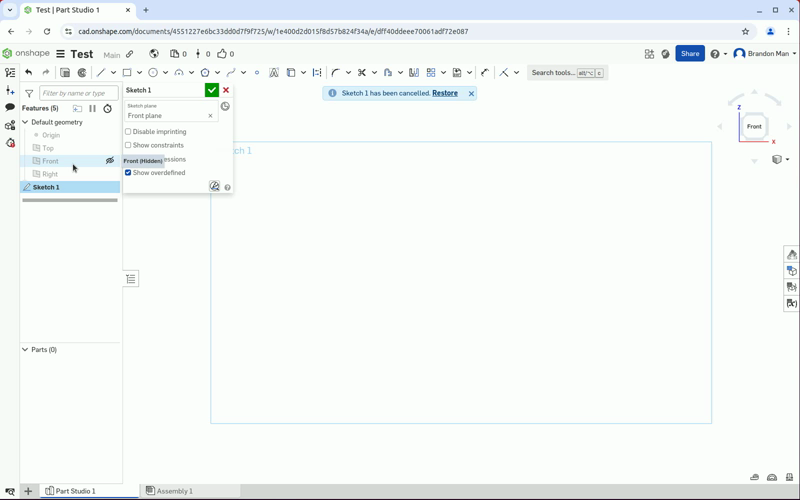
mouse_move(73, 352)
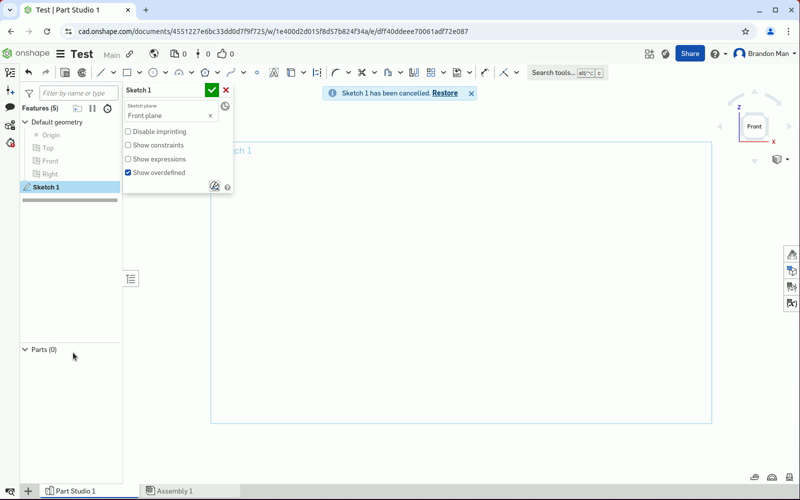
key(y)
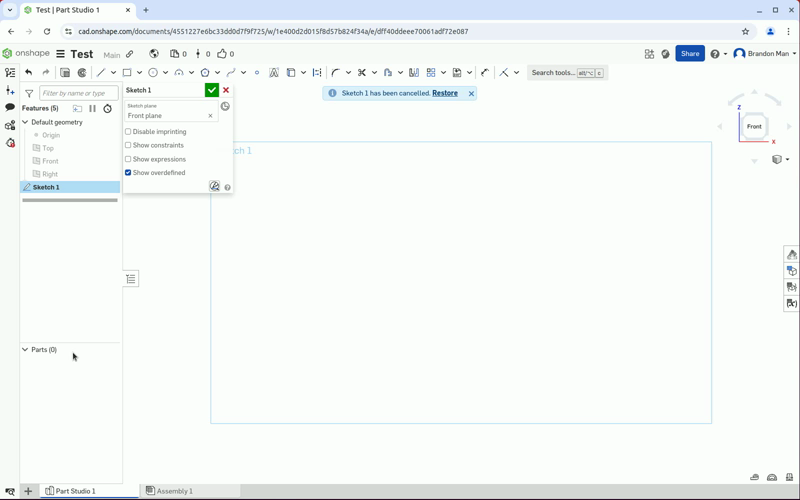
key(l)
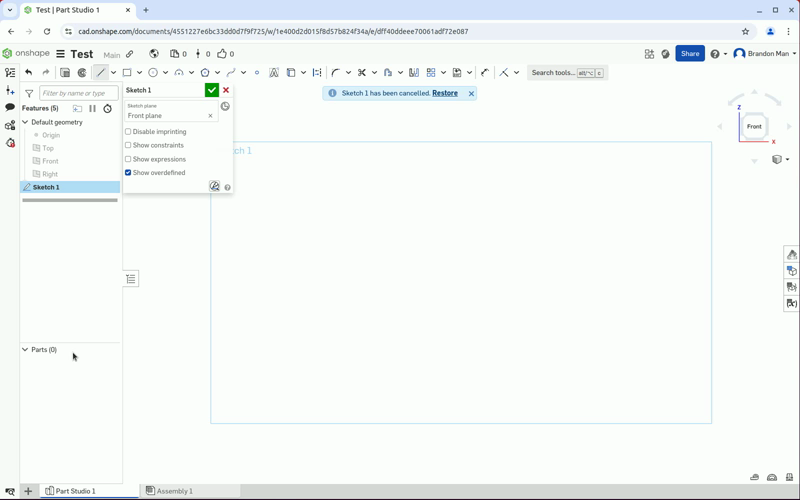
key_down(shift)
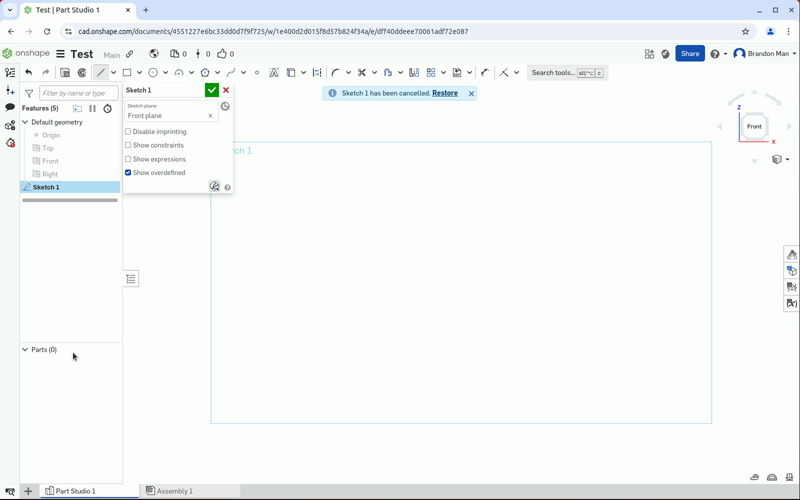
mouse_move(385, 320)
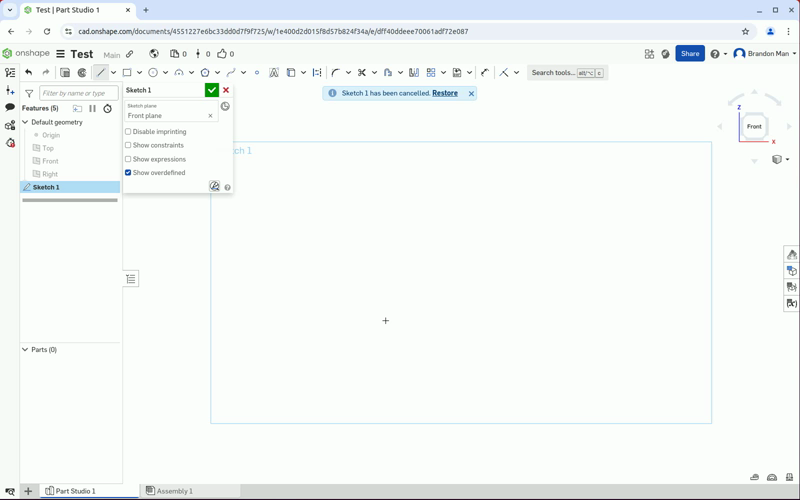
click(385, 320)
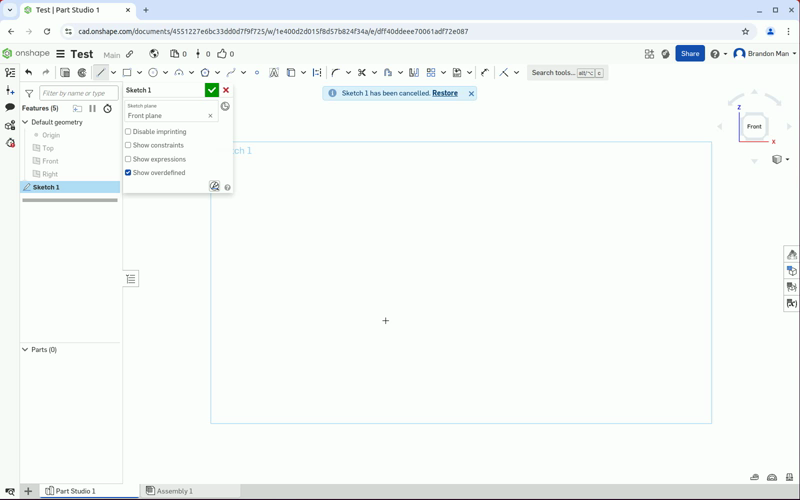
key_up(shift)
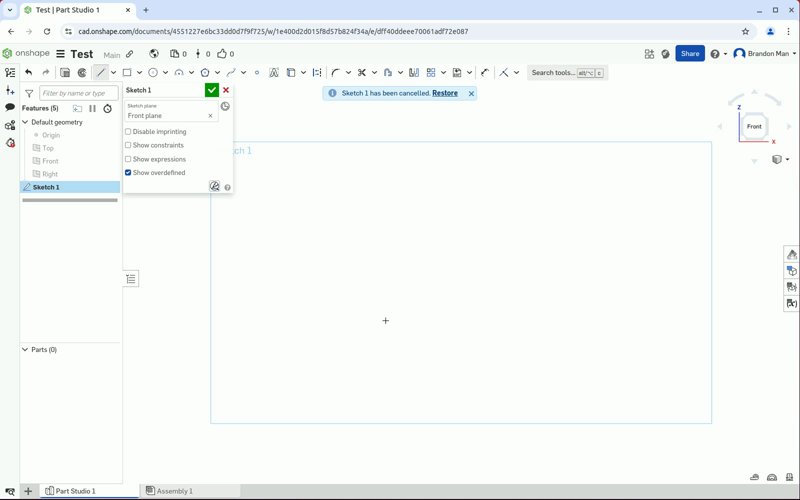
key_down(shift)
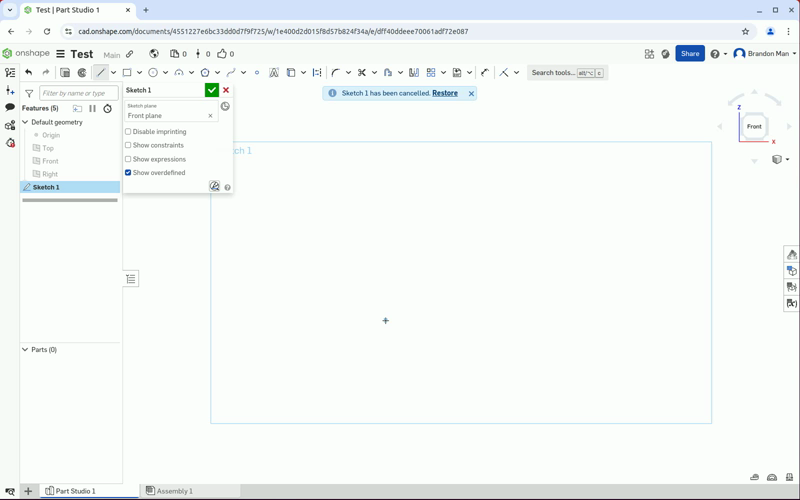
mouse_move(535, 320)
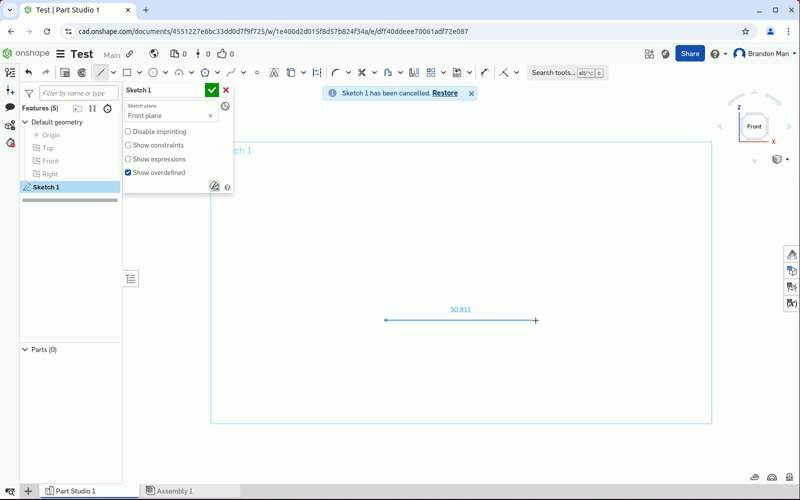
click(535, 320)
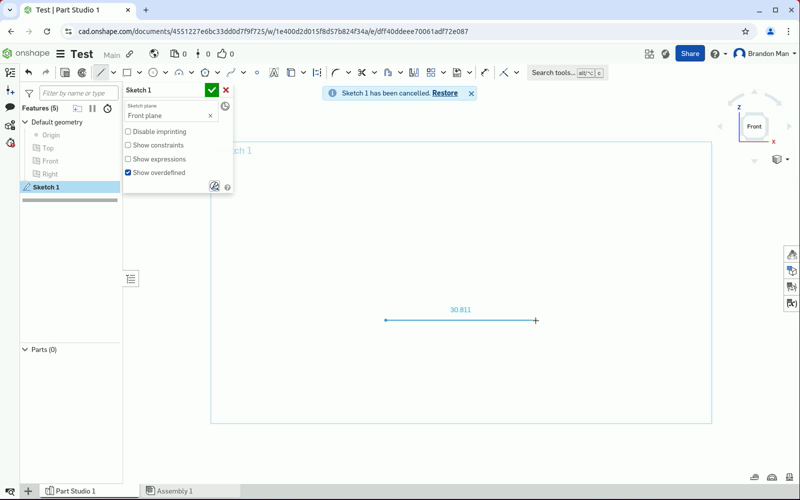
key_up(shift)
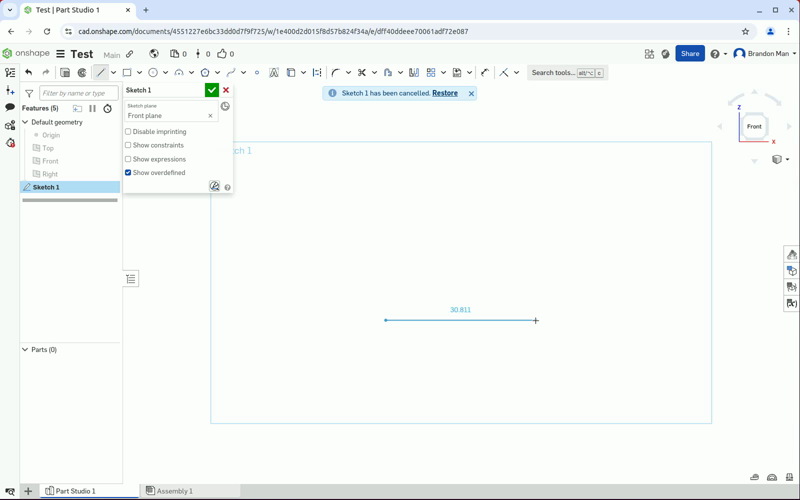
key_down(shift)
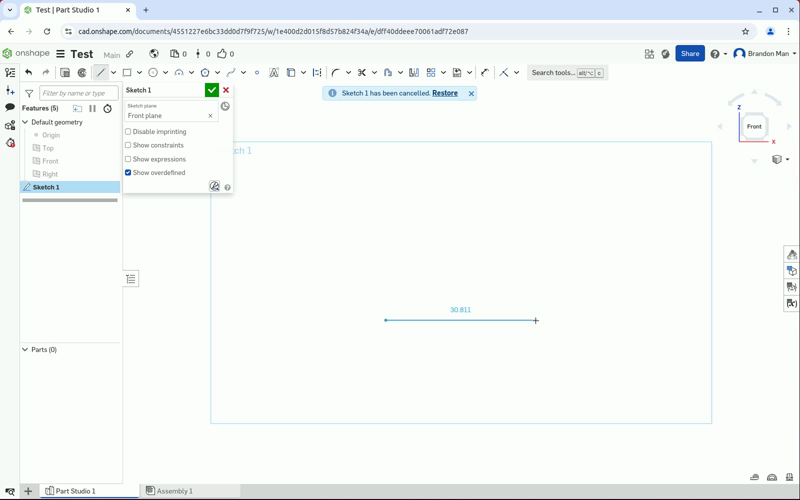
mouse_move(535, 244)
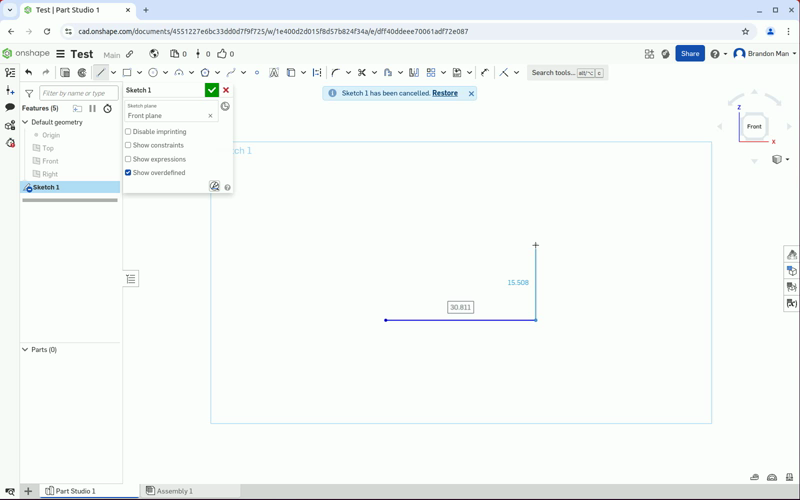
click(535, 244)
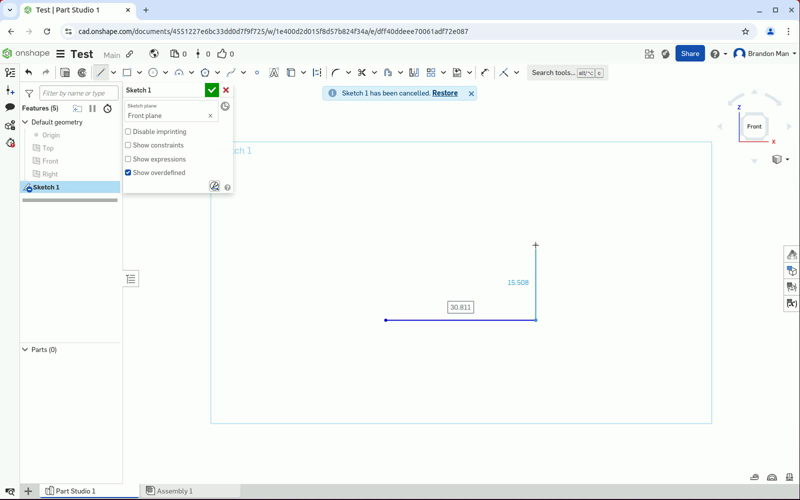
key_up(shift)
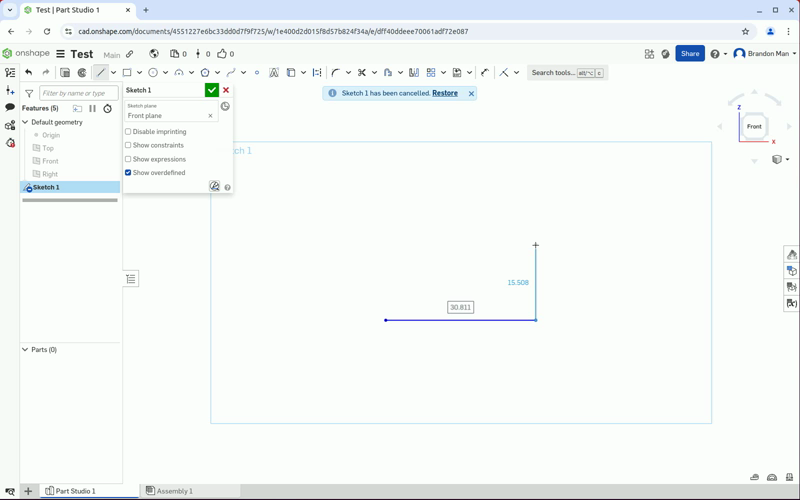
key_down(shift)
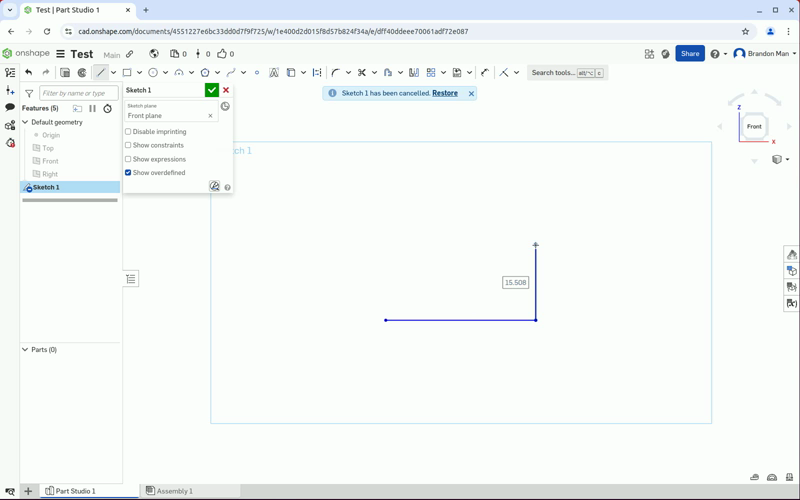
mouse_move(385, 244)
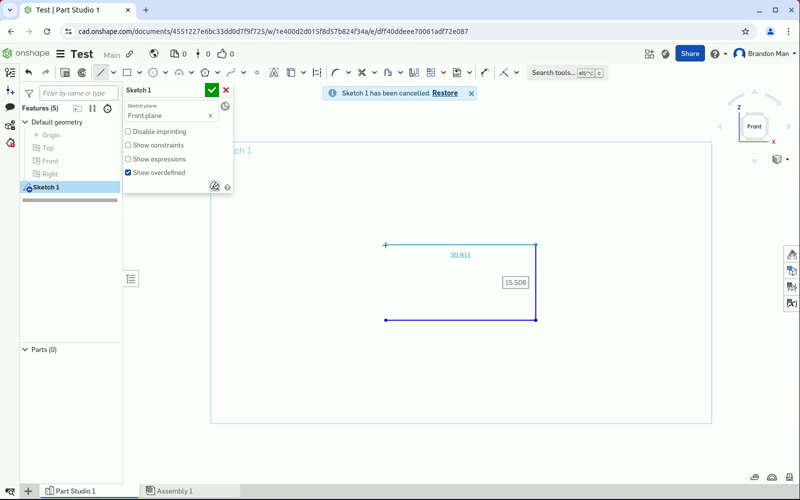
click(385, 244)
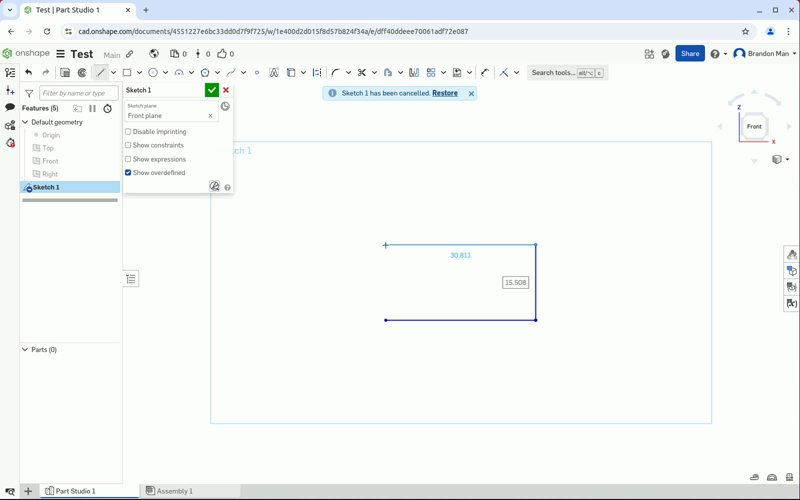
key_up(shift)
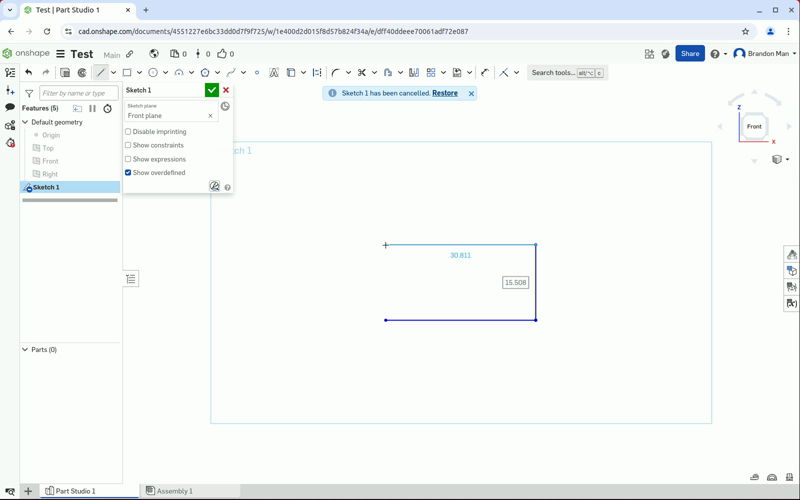
key_down(shift)
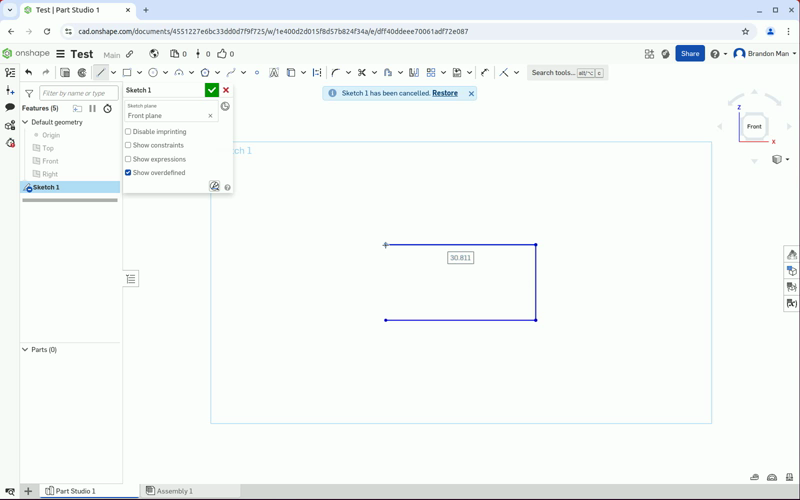
mouse_move(385, 320)
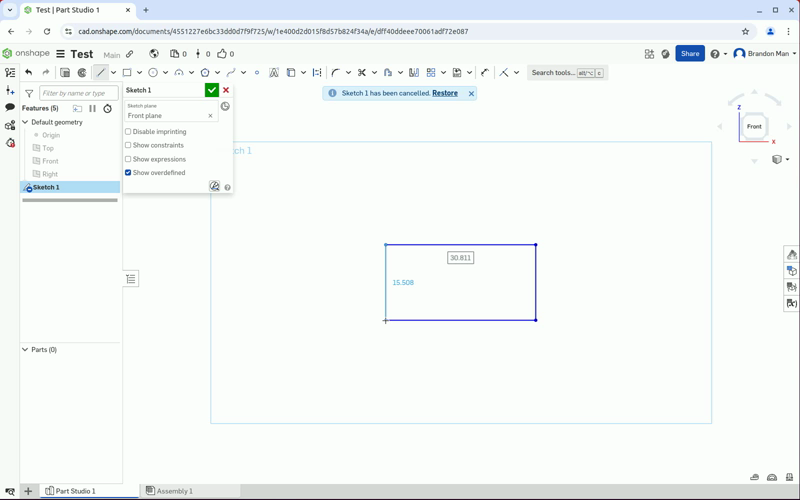
key_up(shift)
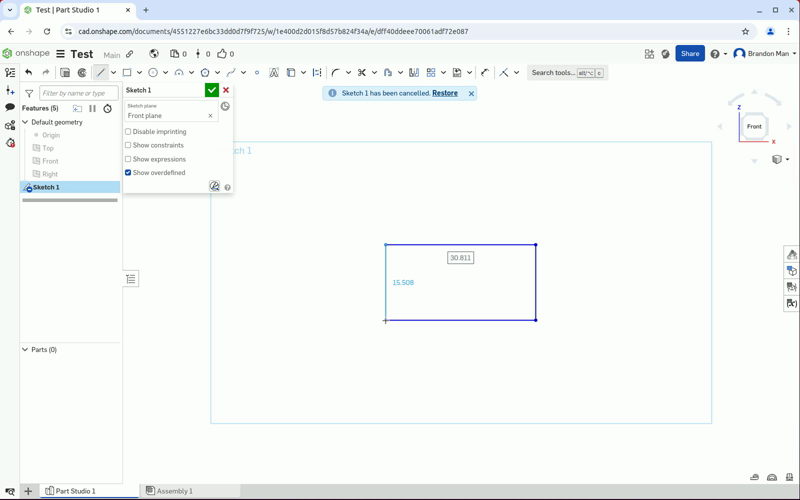
click(385, 320)
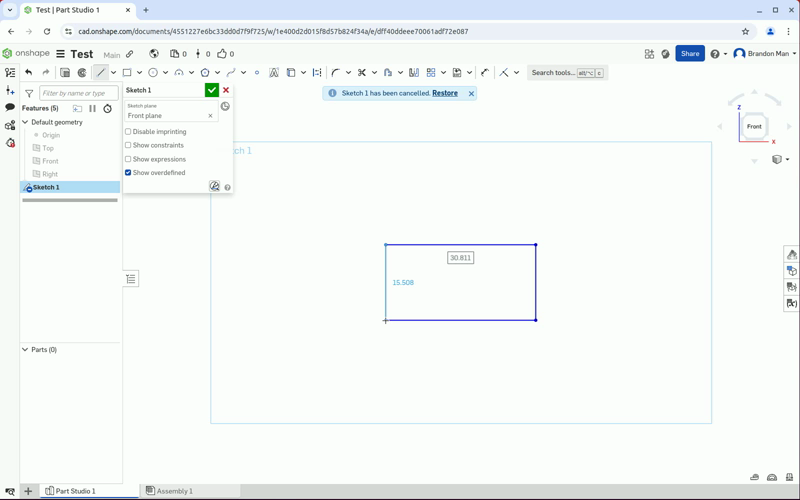
key(esc)
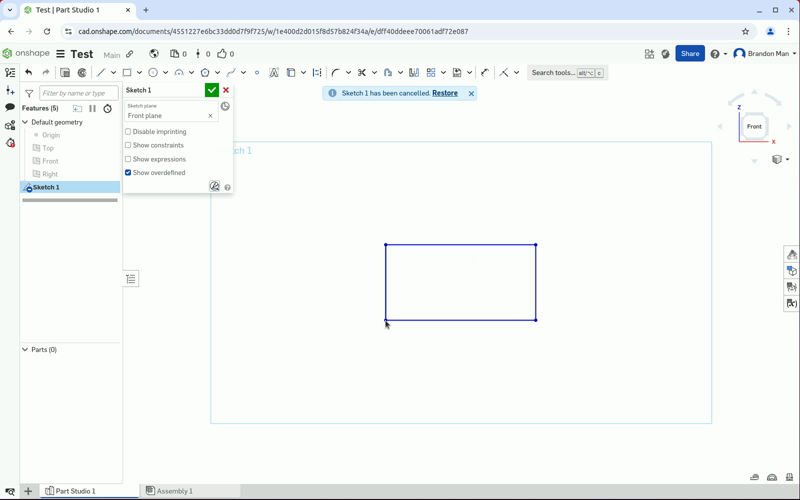
mouse_move(487, 267)
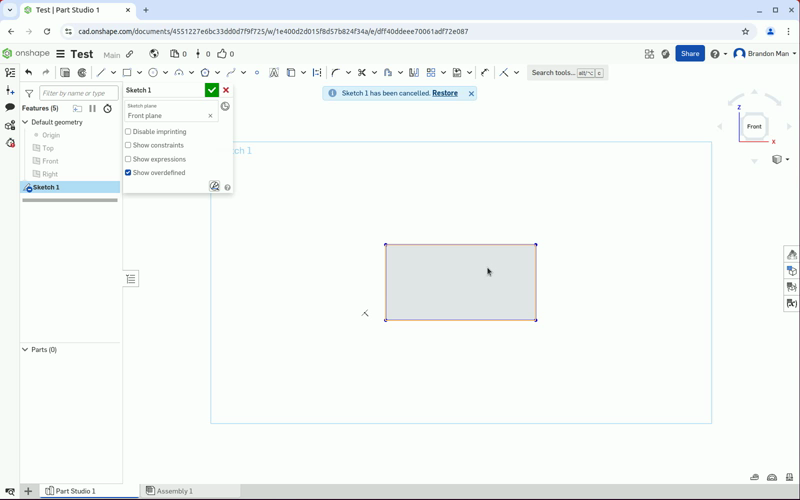
click(487, 267)
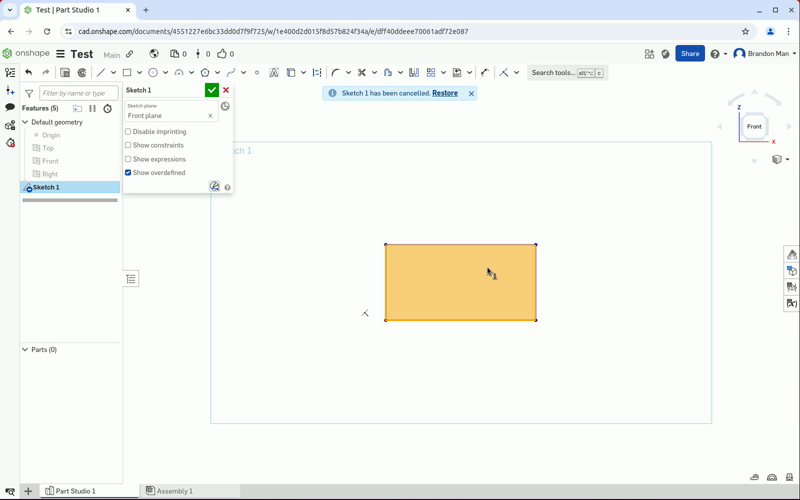
mouse_move(73, 352)
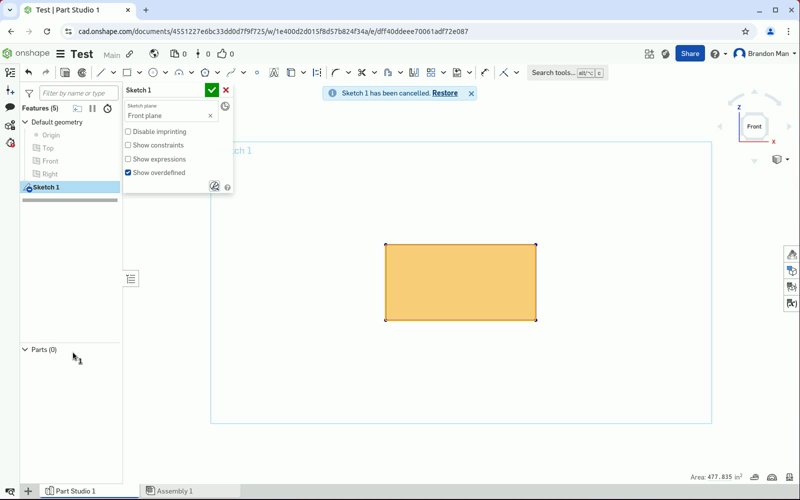
key(shift+y)
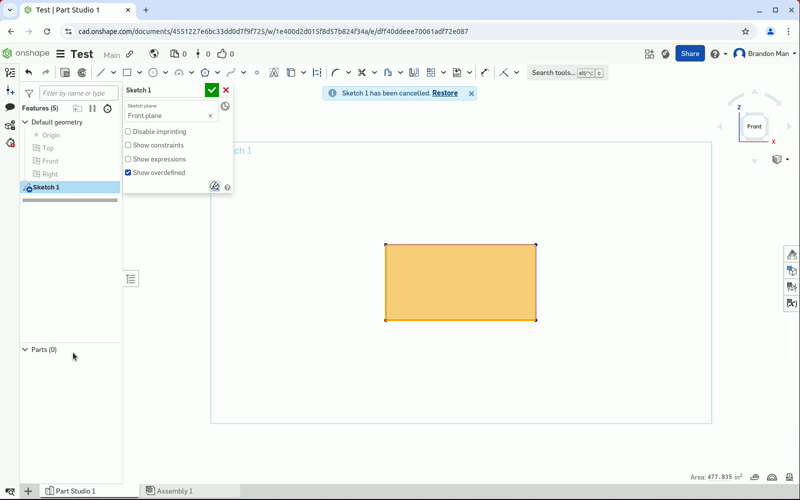
key(shift+e)
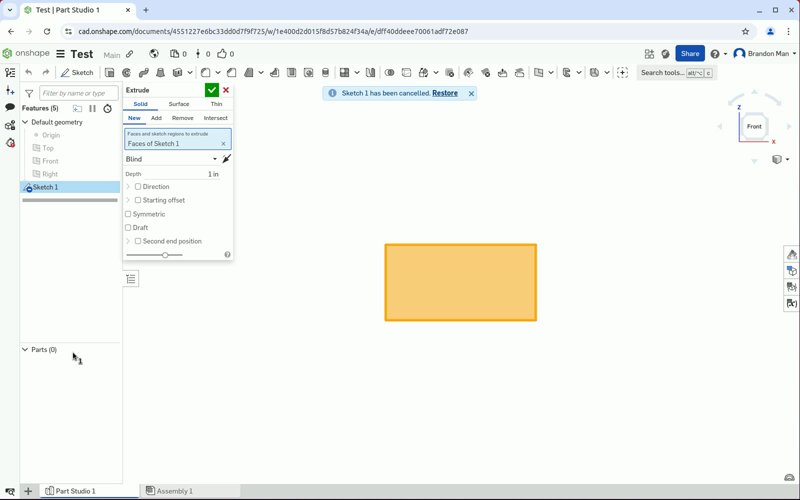
mouse_move(143, 106)
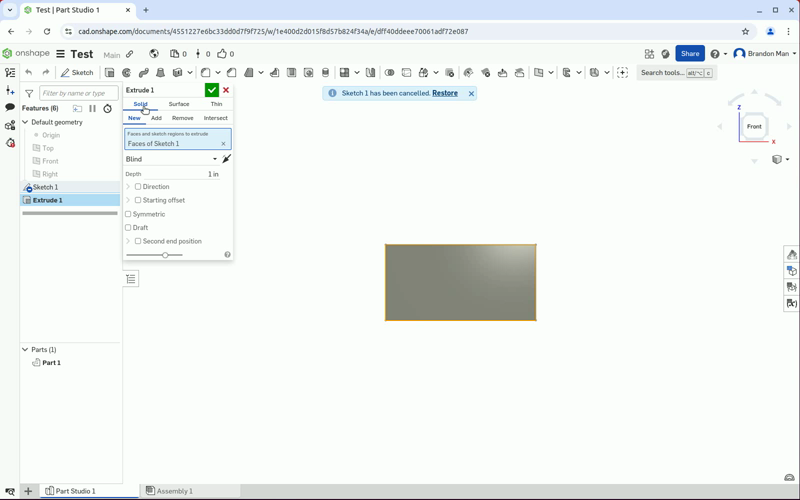
click(143, 106)
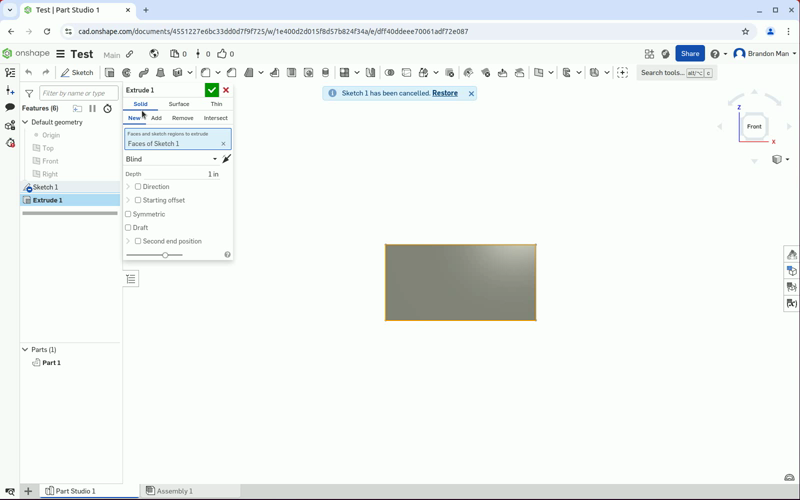
mouse_move(137, 120)
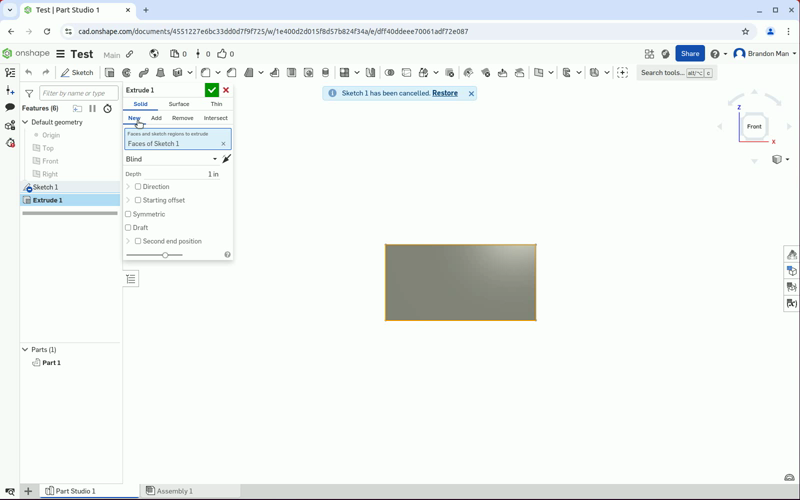
click(137, 120)
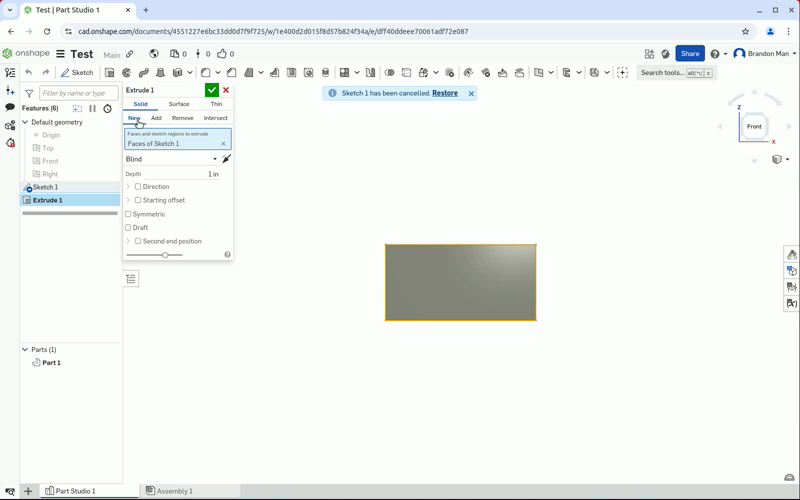
key(tab, 4)
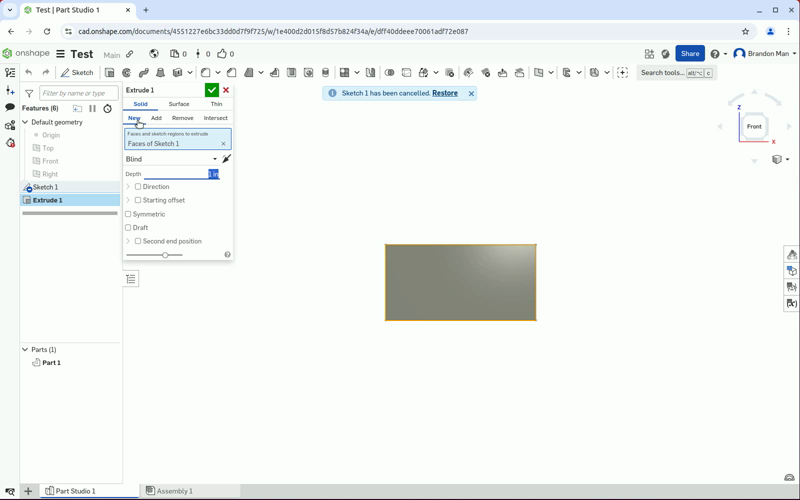
text(-23.108)
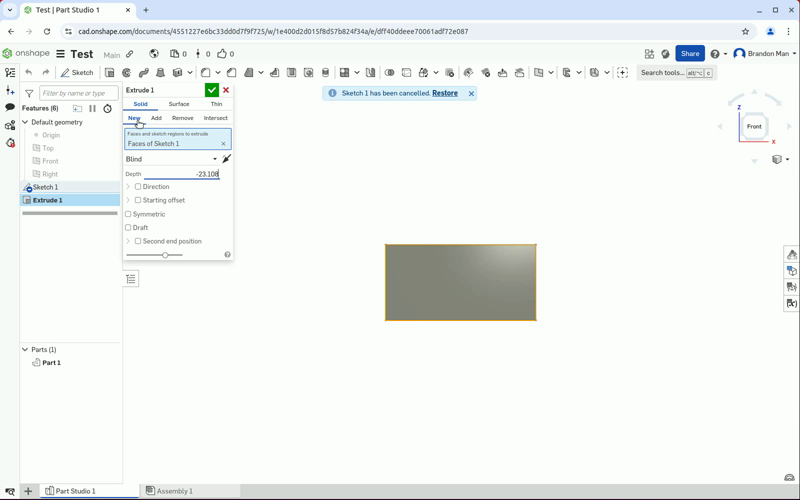
key(enter)
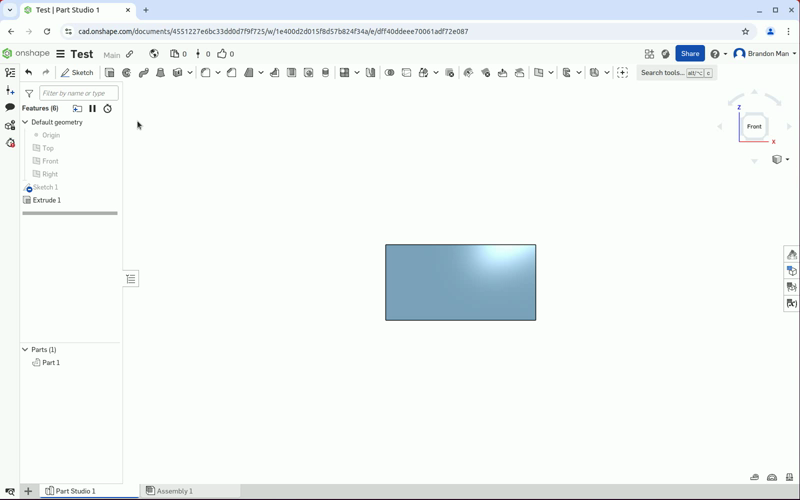
key(shift+h)
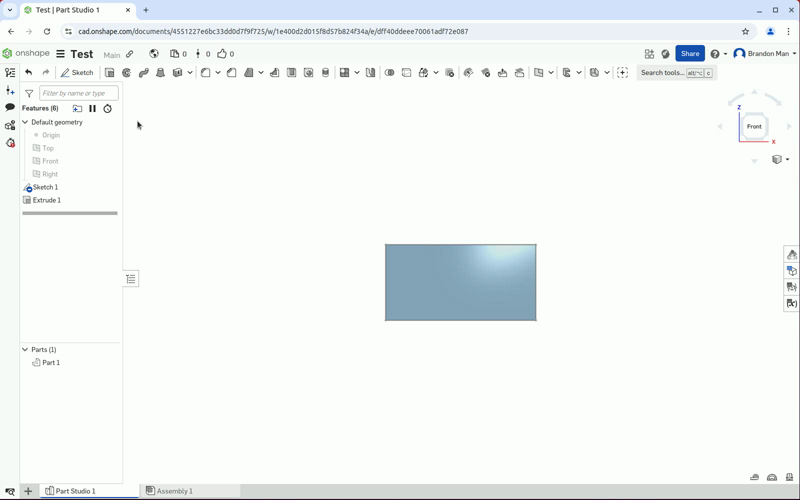
key(shift+h)
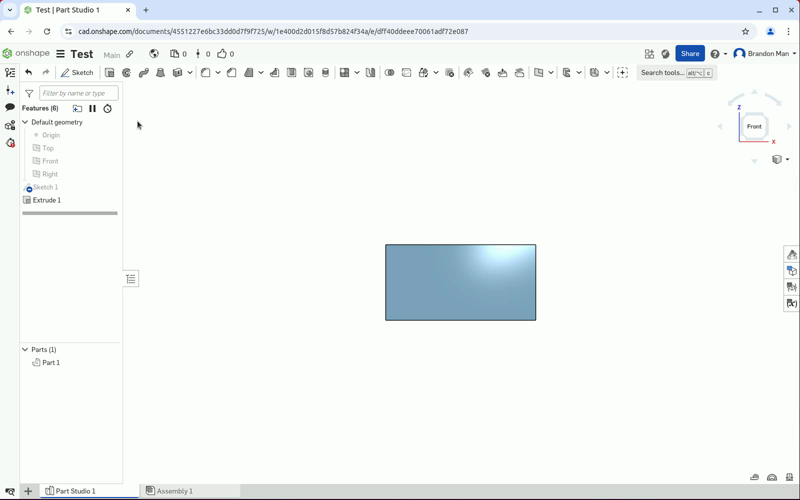
mouse_move(73, 189)
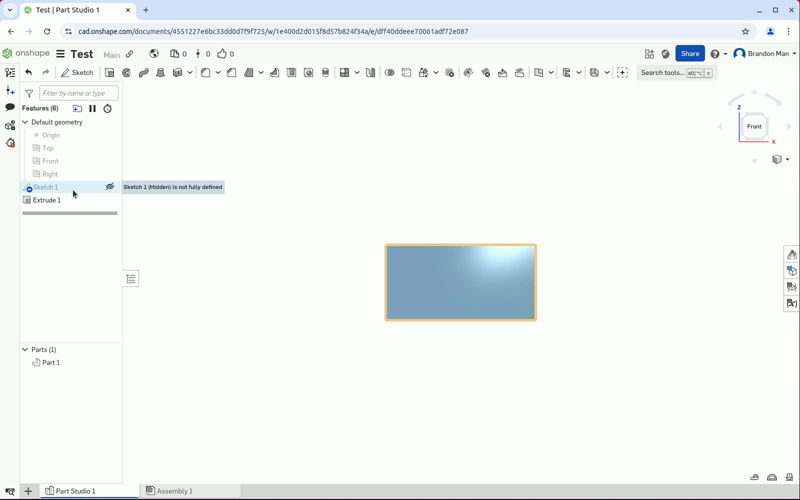
click(73, 189)
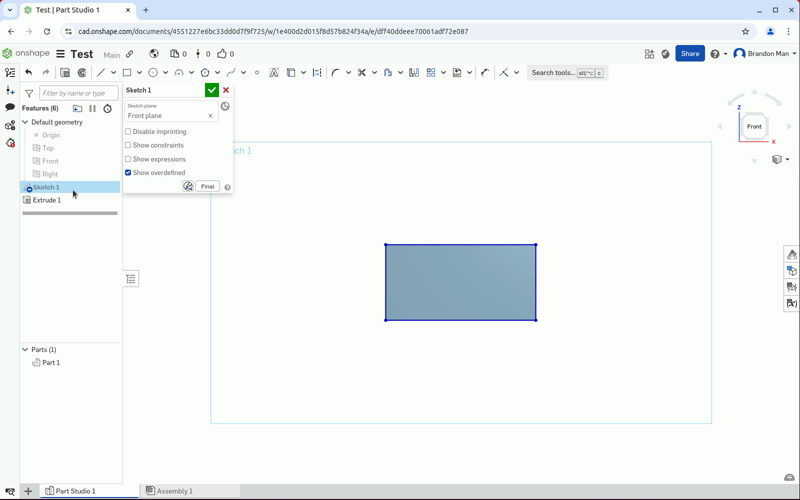
mouse_move(229, 92)
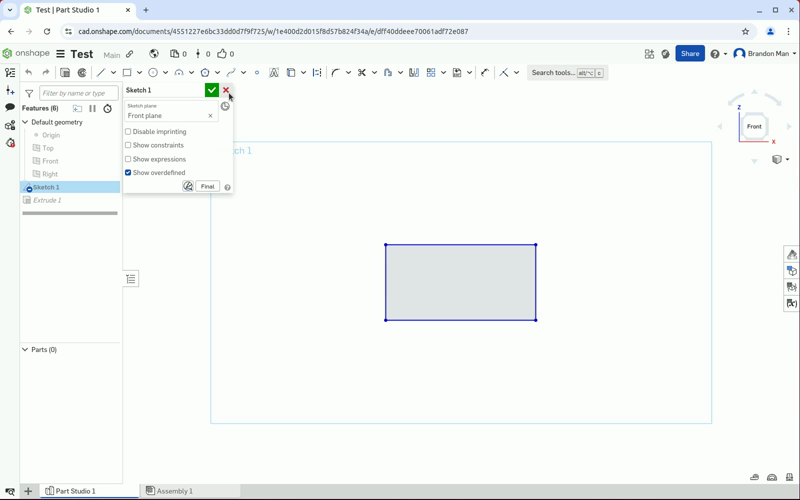
click(229, 92)
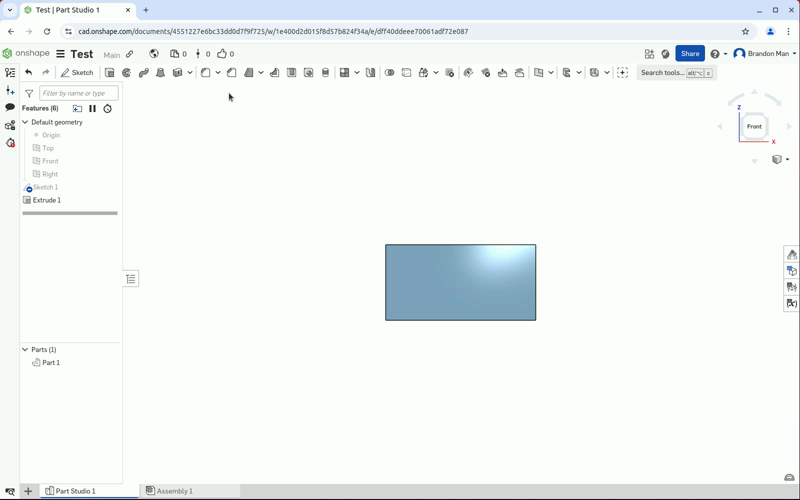
mouse_move(73, 352)
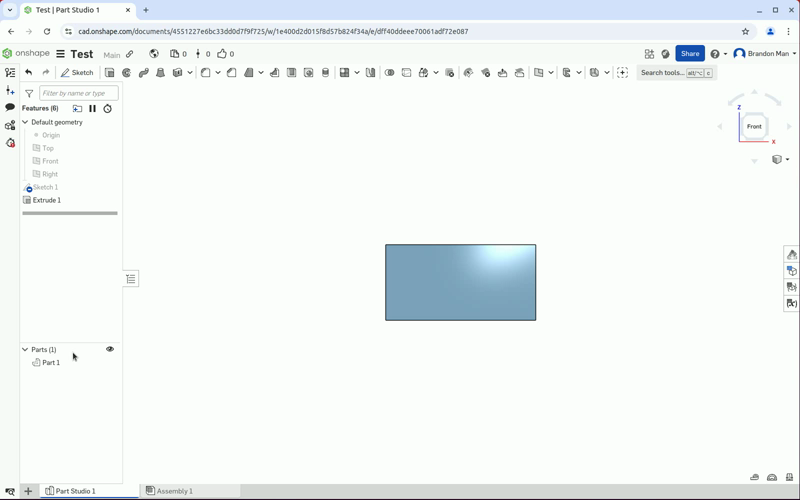
key(y)
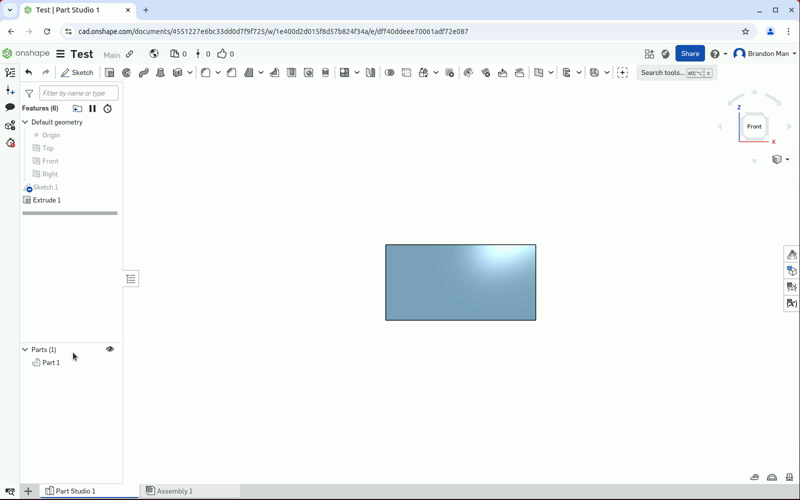
key(shift+p)
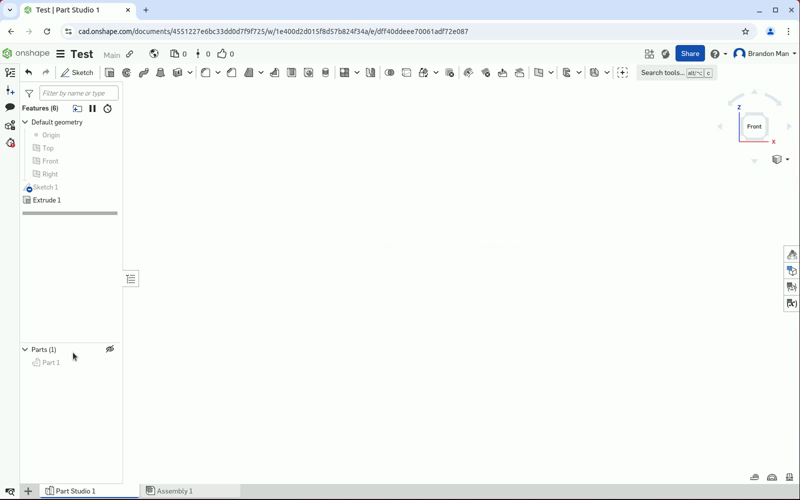
key(space)
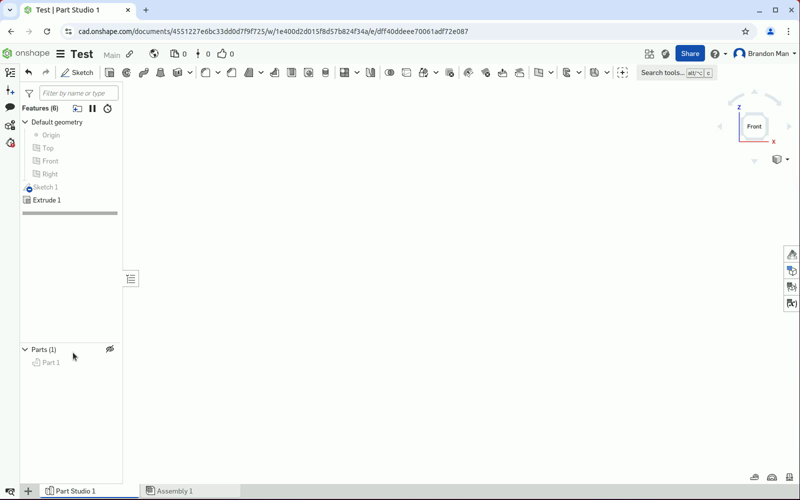
key_down(shift)
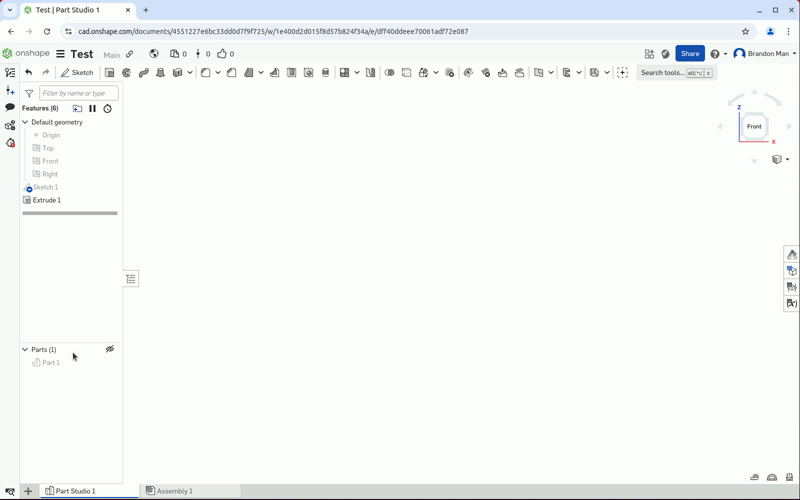
key(down)
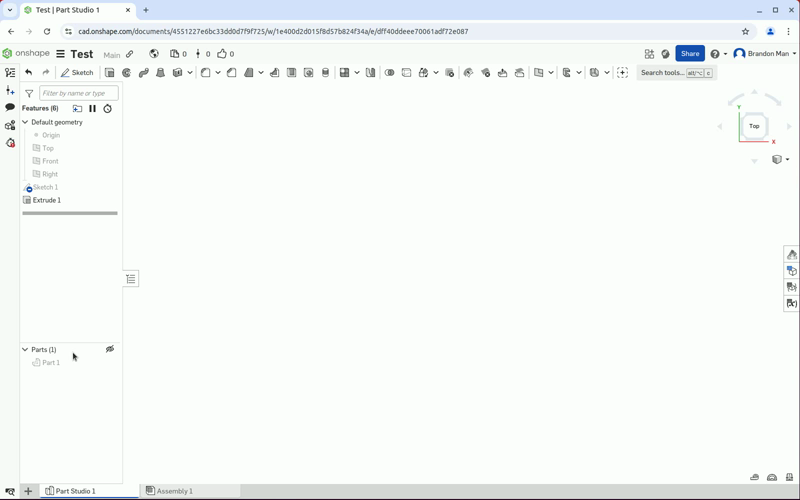
key_up(shift)
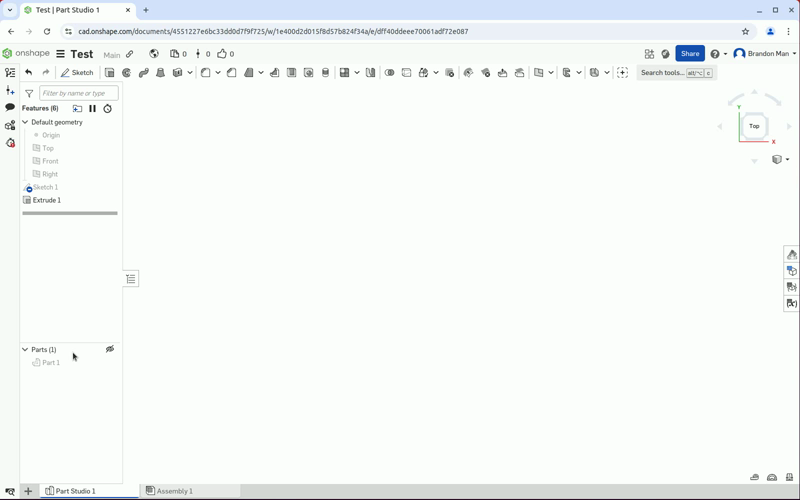
mouse_move(73, 352)
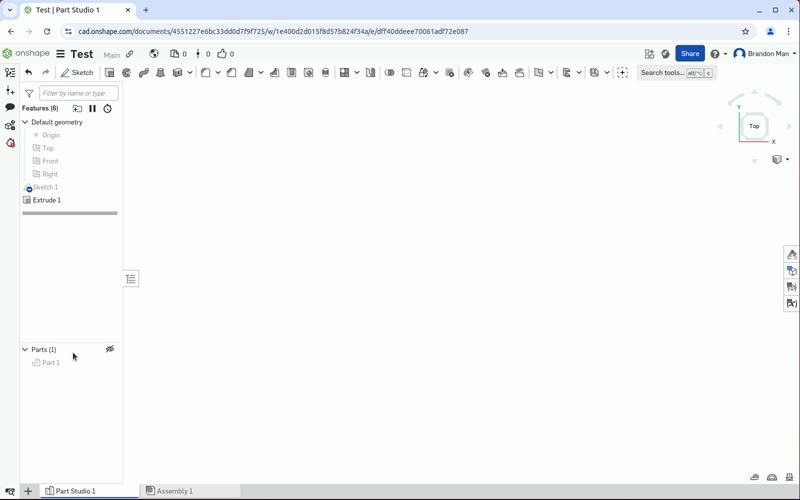
key(shift+y)
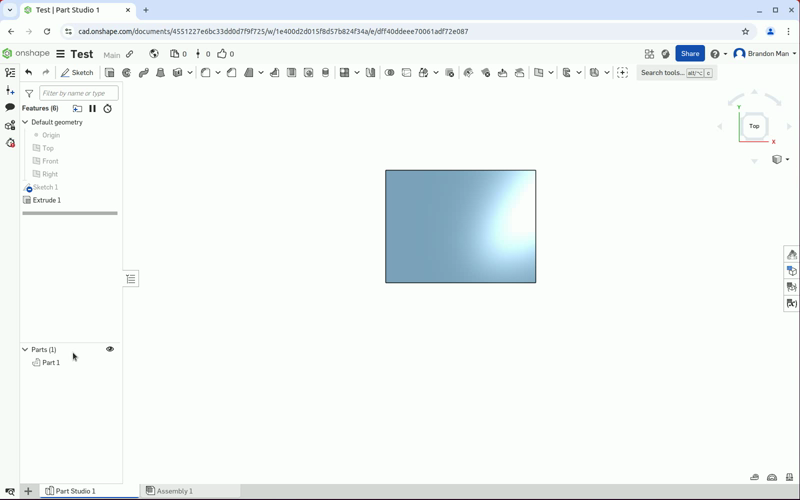
mouse_move(541, 75)
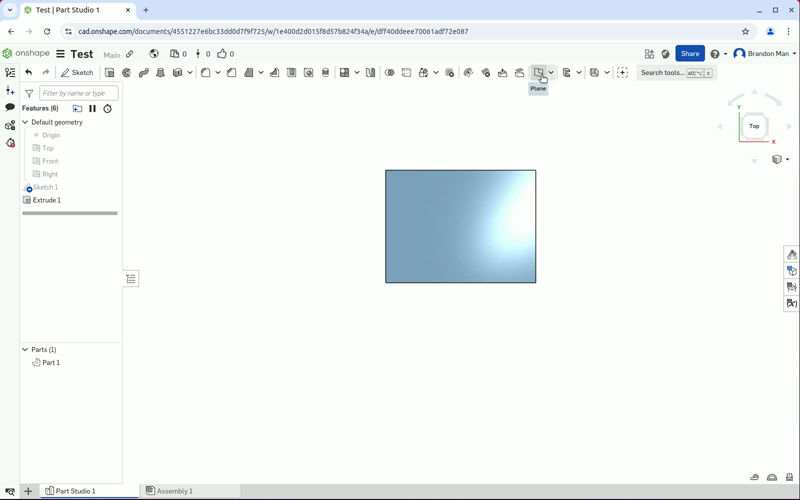
click(541, 75)
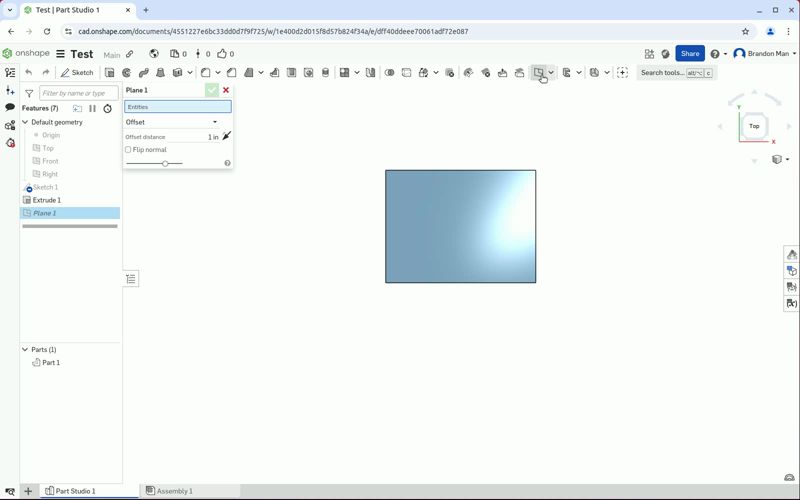
mouse_move(73, 150)
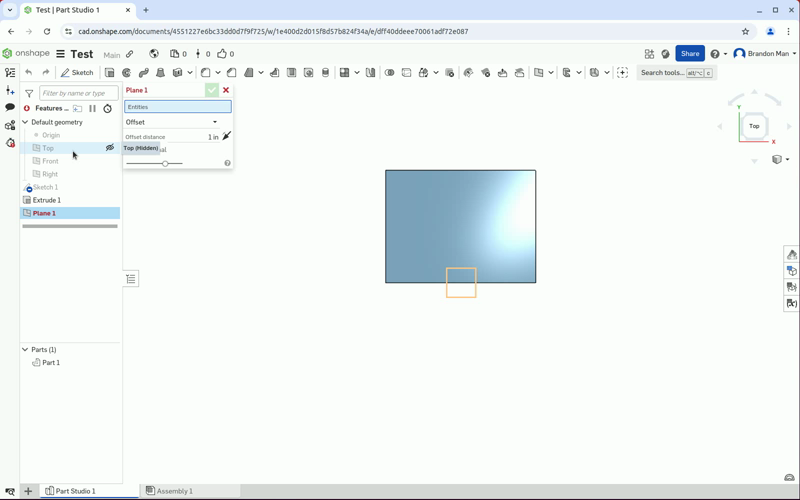
click(73, 150)
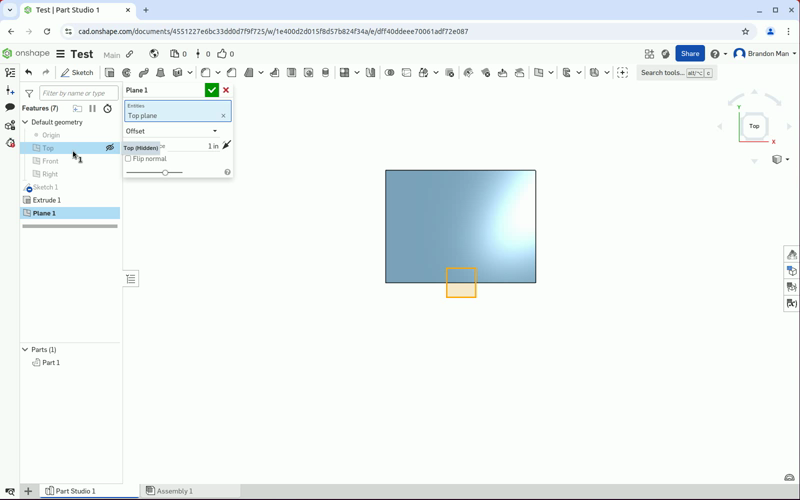
key(tab, 2)
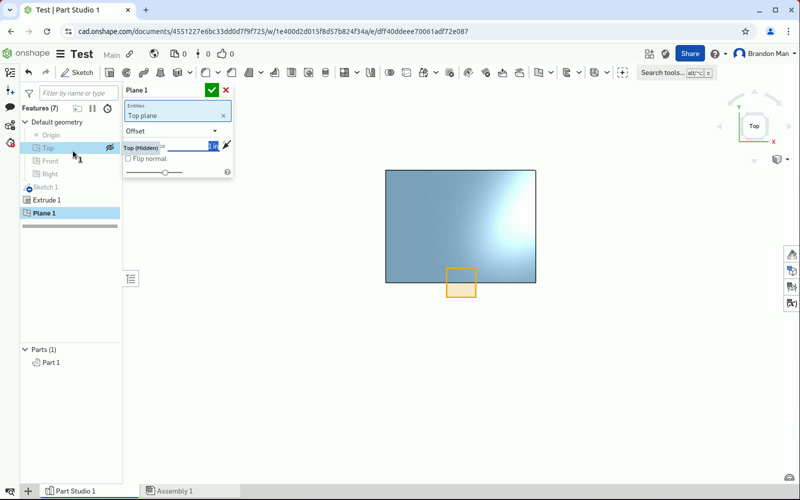
text(7.703)
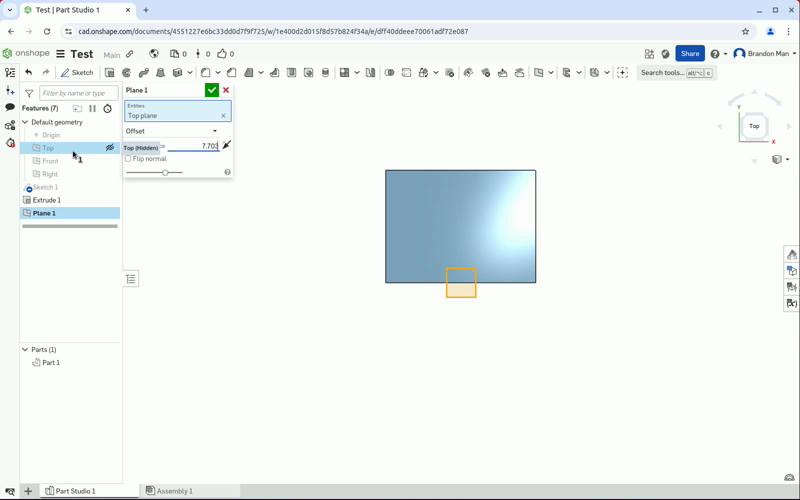
key(enter, 2)
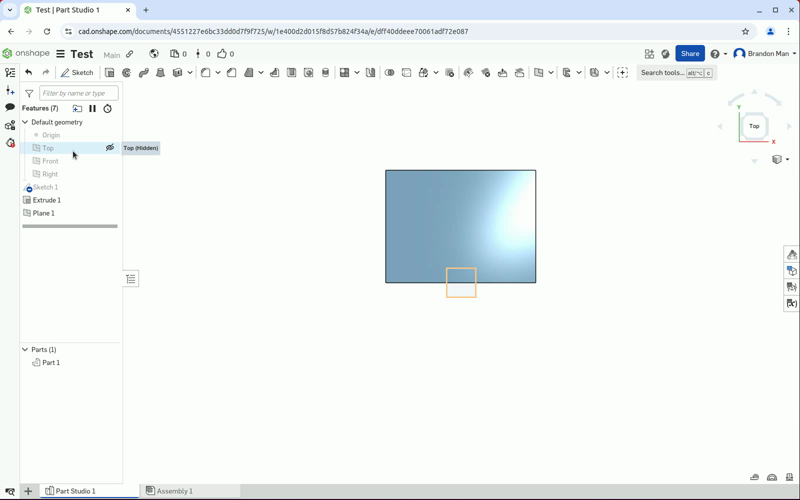
key(shift+s)
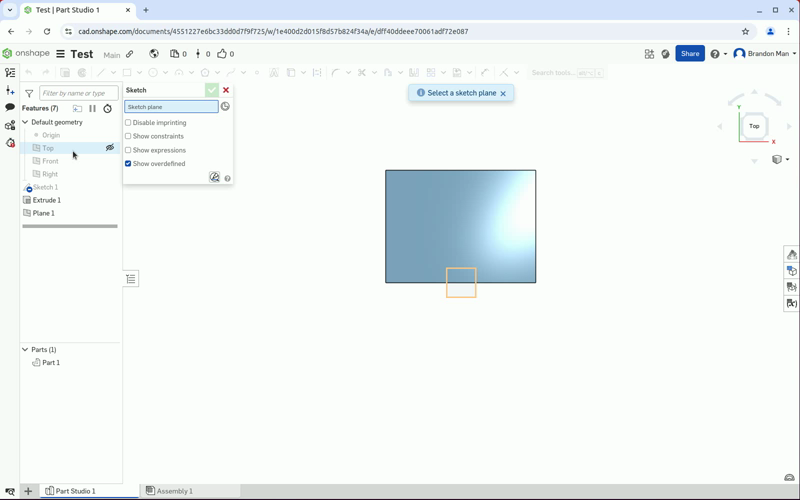
mouse_move(73, 215)
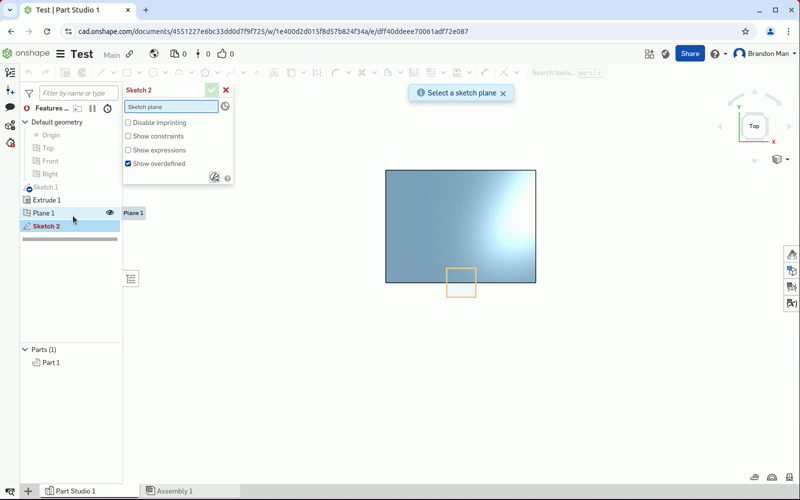
click(73, 215)
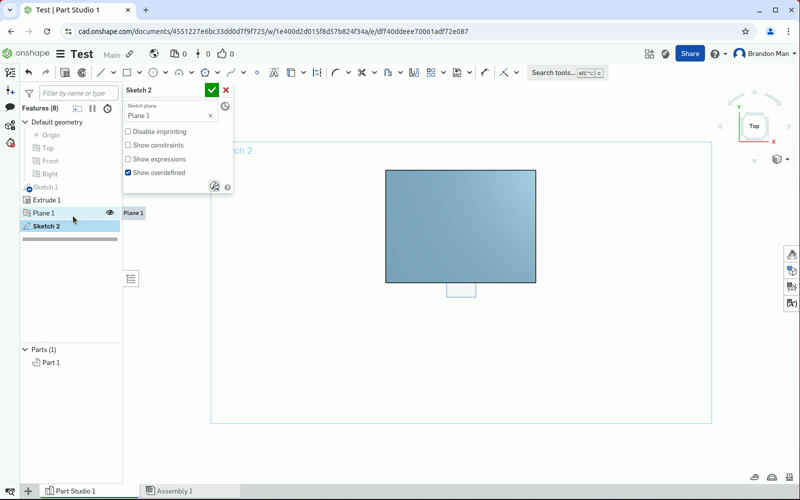
mouse_move(73, 352)
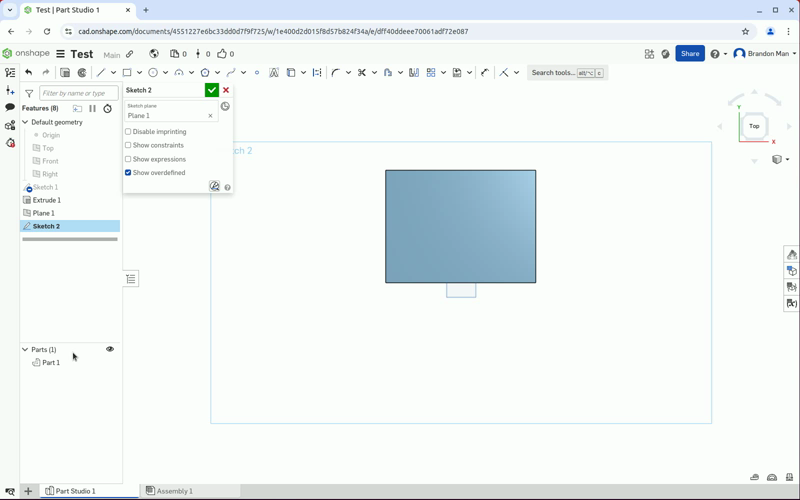
key(y)
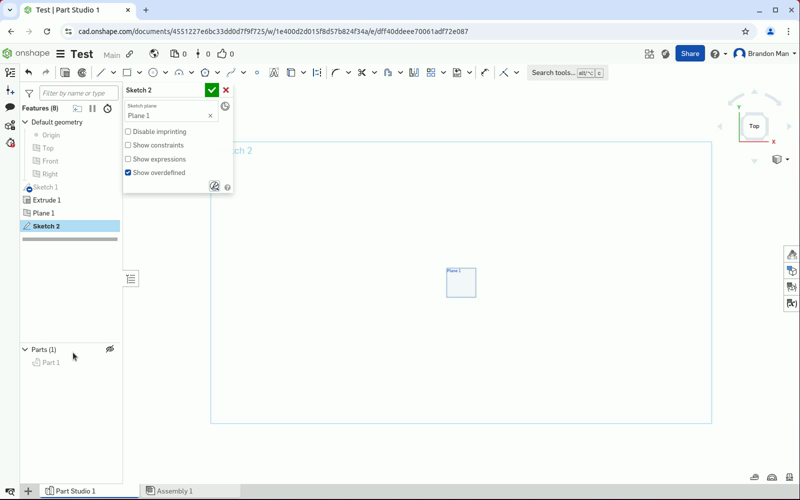
key(l)
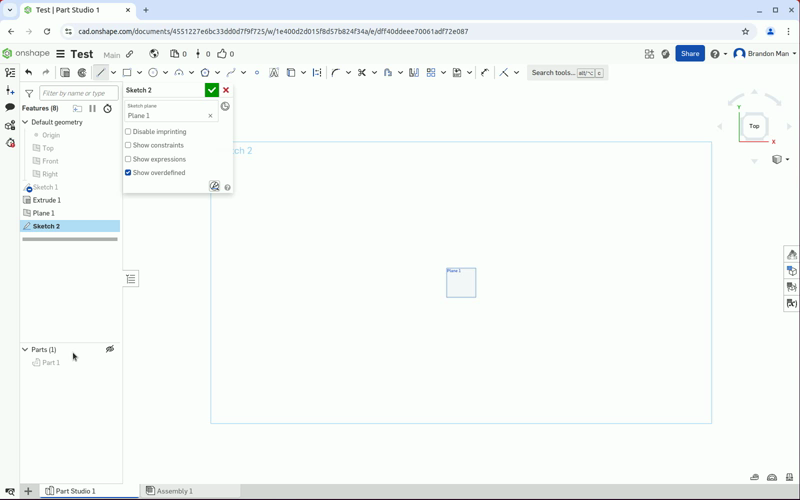
key_down(shift)
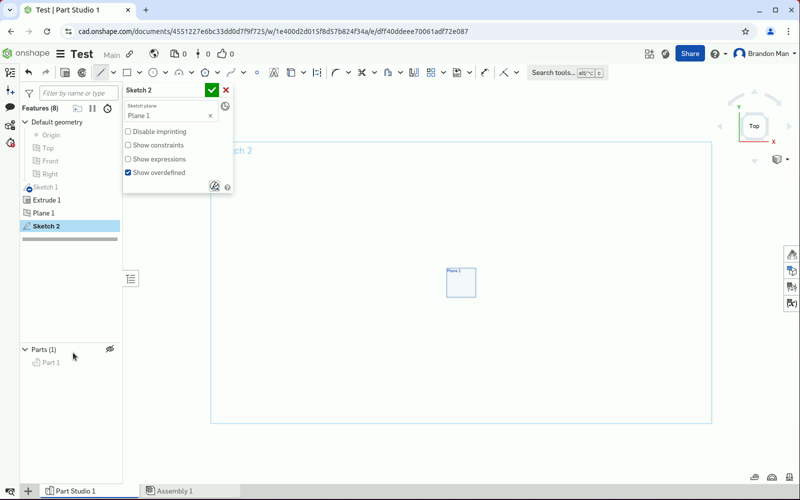
mouse_move(392, 276)
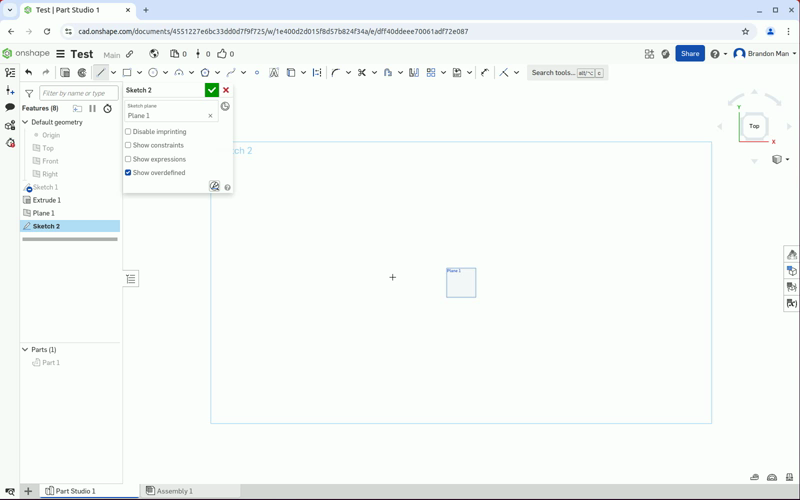
click(392, 276)
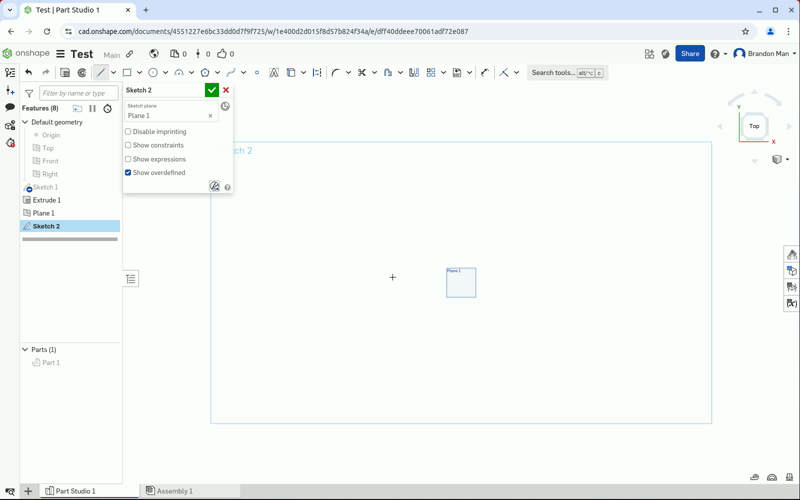
key_up(shift)
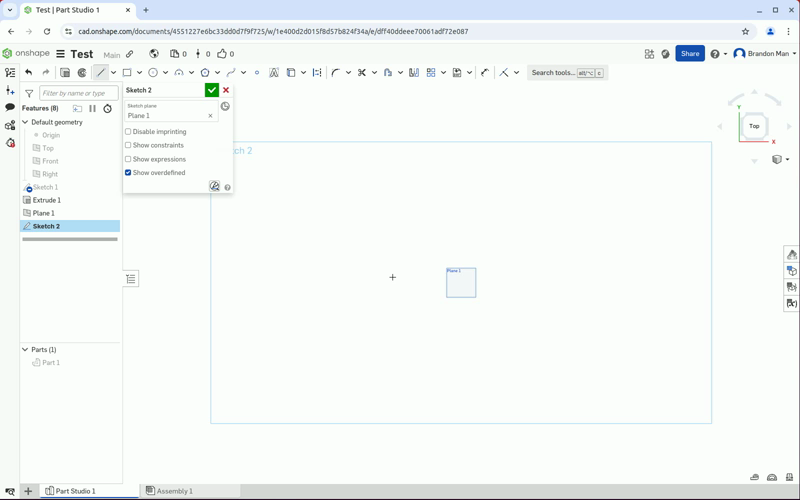
key_down(shift)
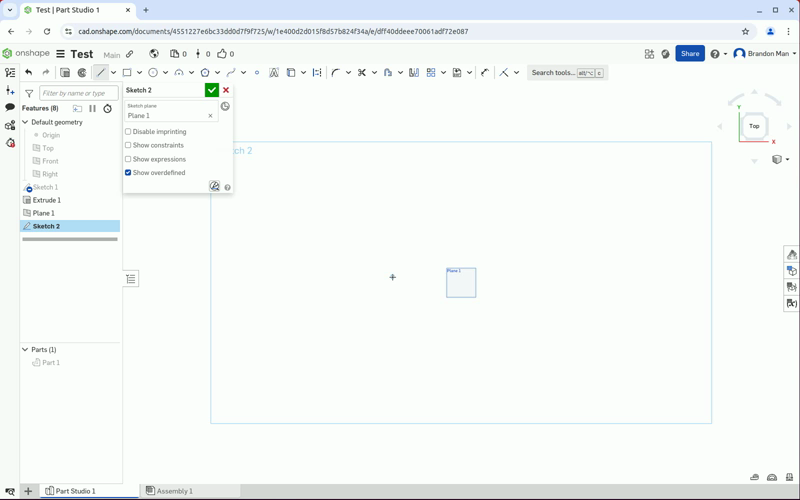
mouse_move(422, 276)
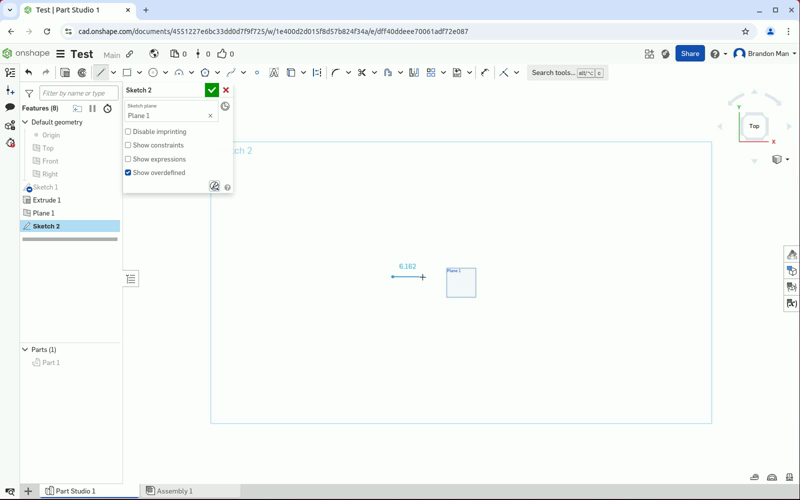
mouse_move(438, 276)
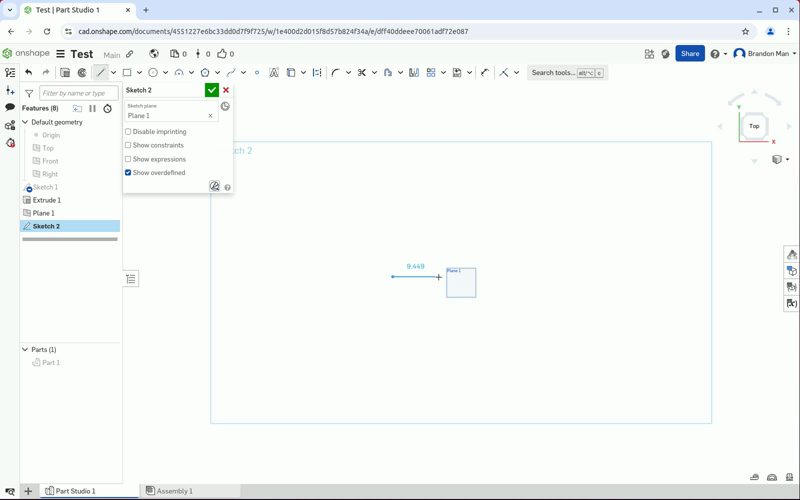
click(438, 276)
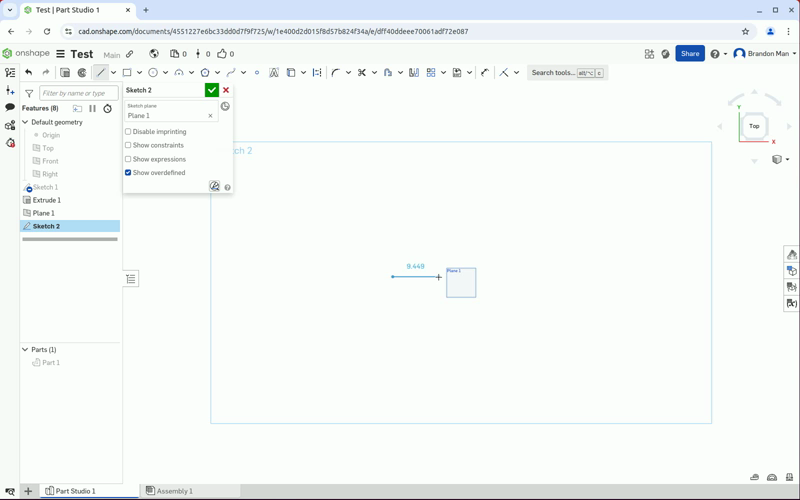
key_up(shift)
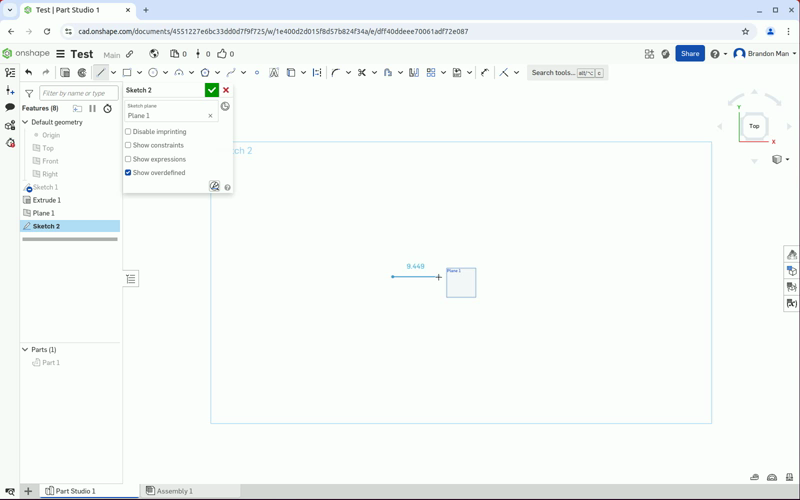
key_down(shift)
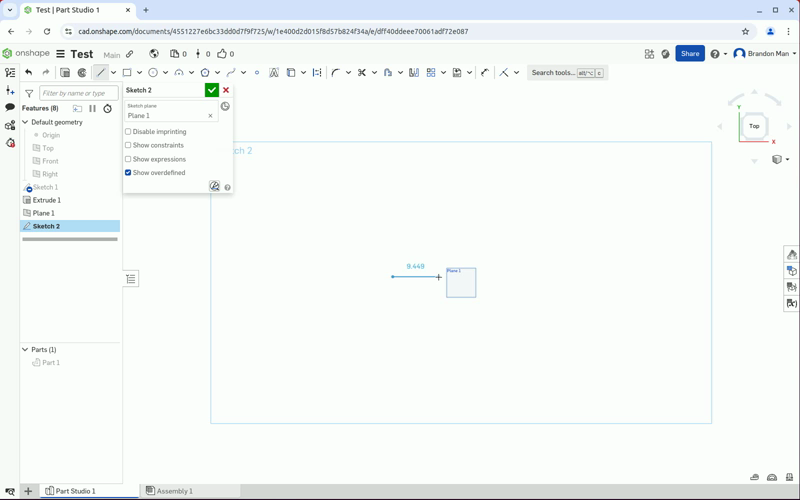
mouse_move(438, 174)
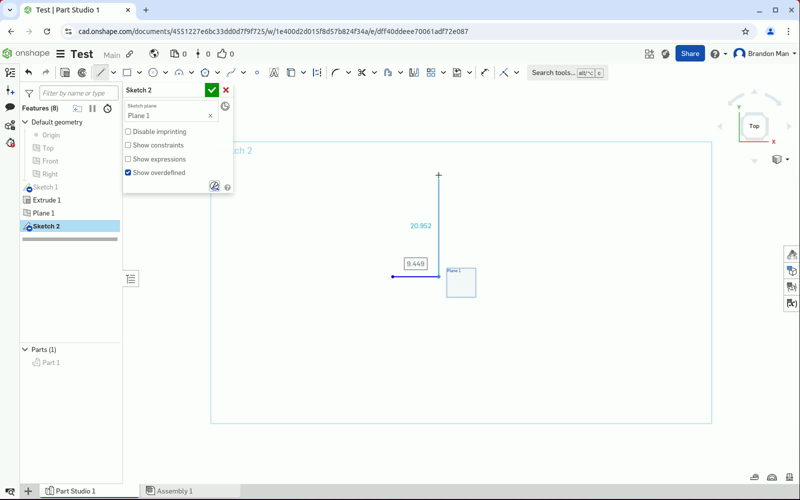
click(438, 174)
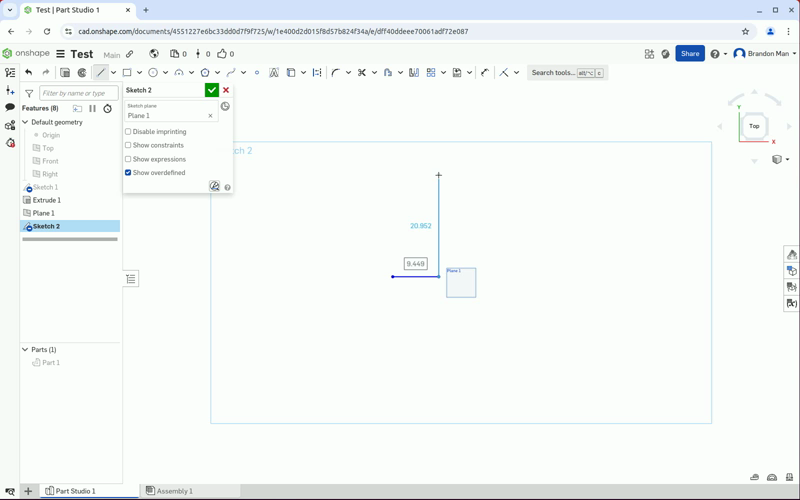
key_up(shift)
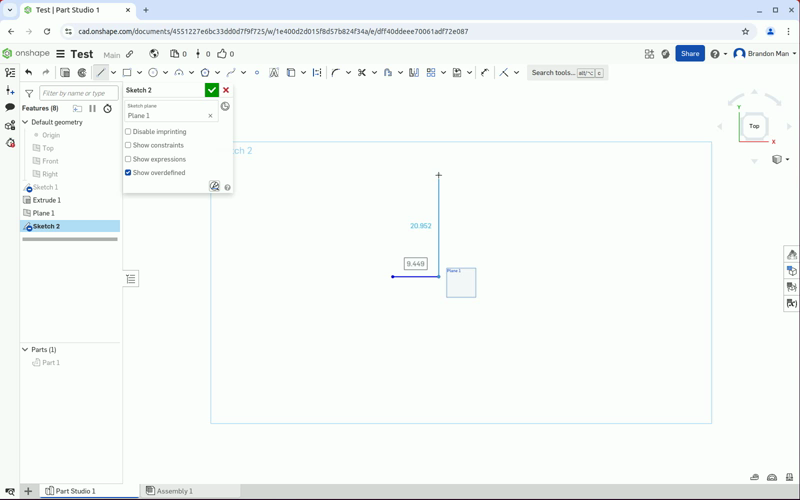
key_down(shift)
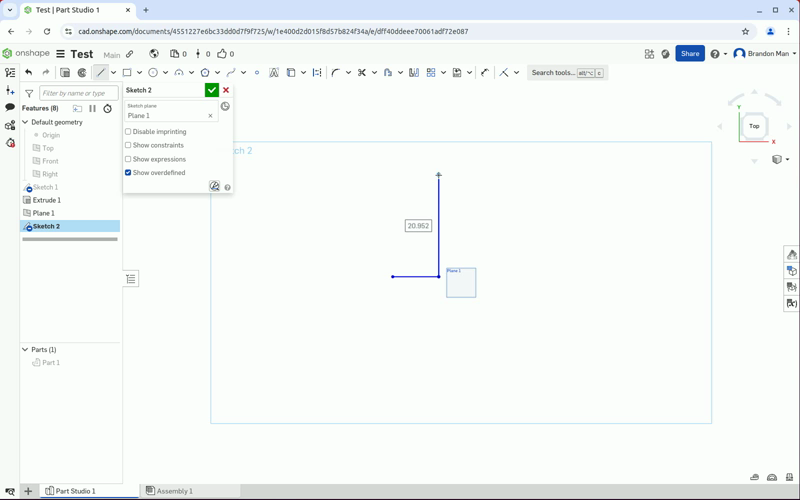
mouse_move(468, 174)
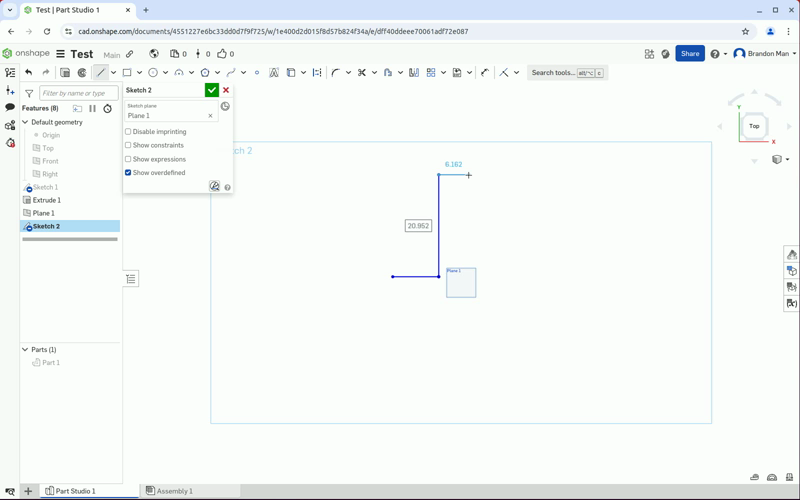
mouse_move(392, 174)
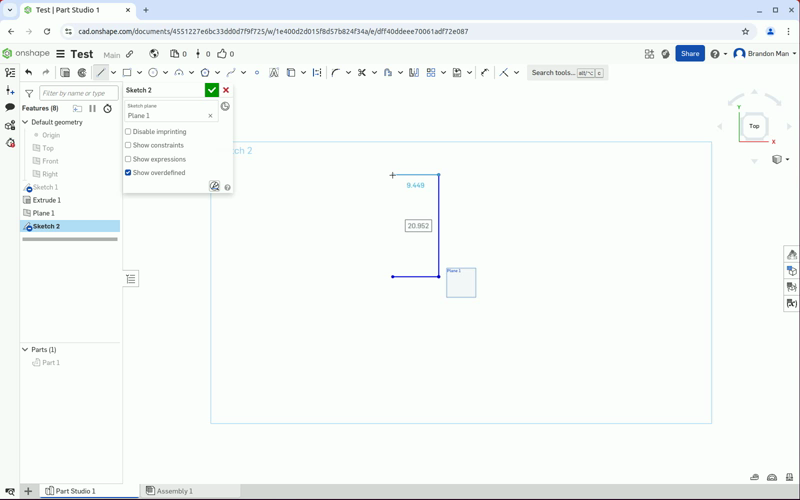
click(392, 174)
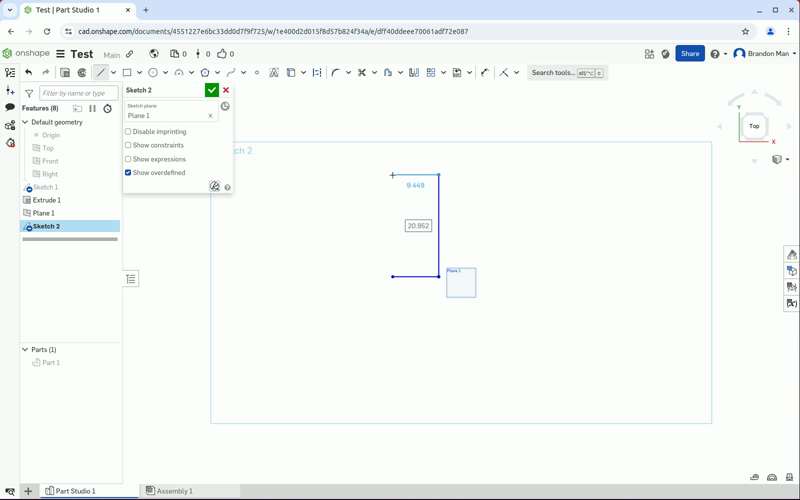
key_up(shift)
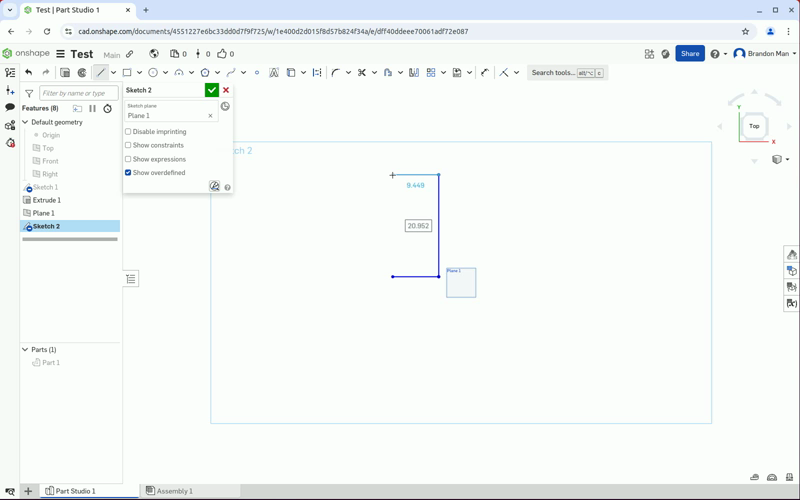
key_down(shift)
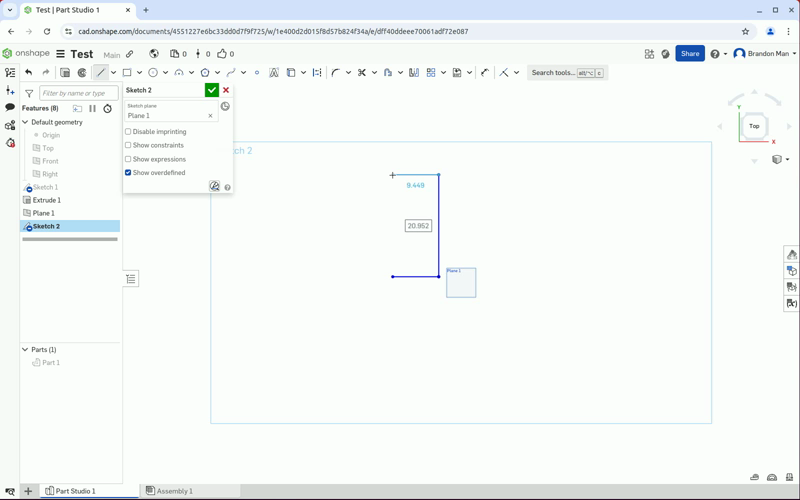
mouse_move(392, 276)
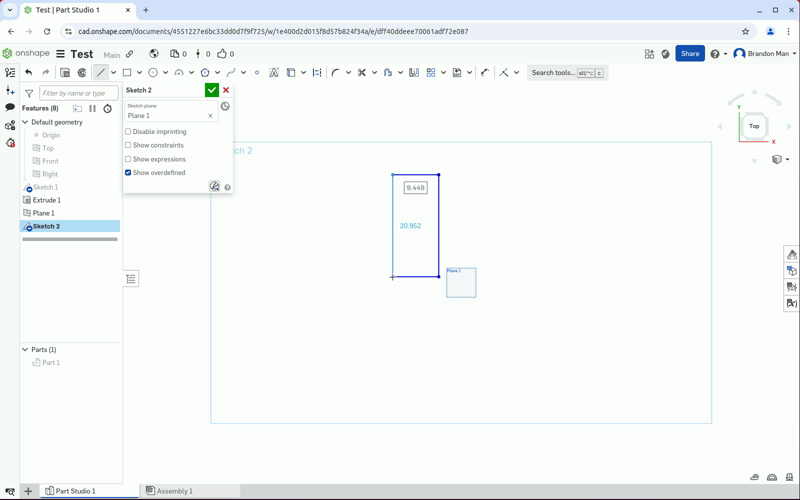
key_up(shift)
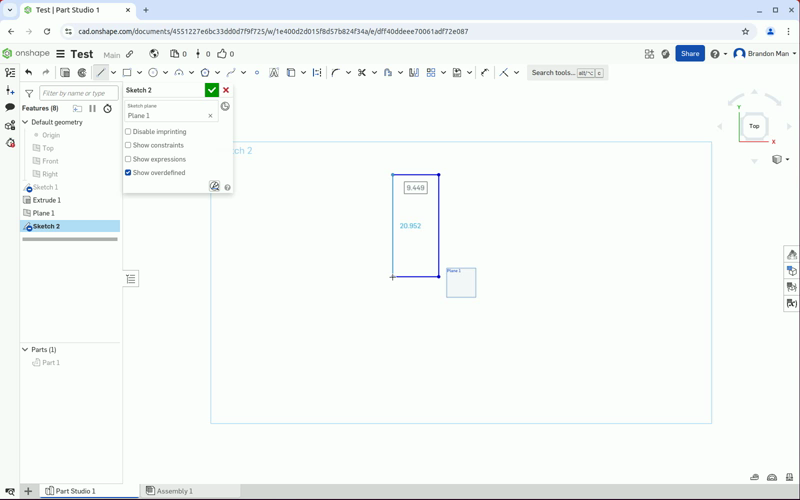
click(392, 276)
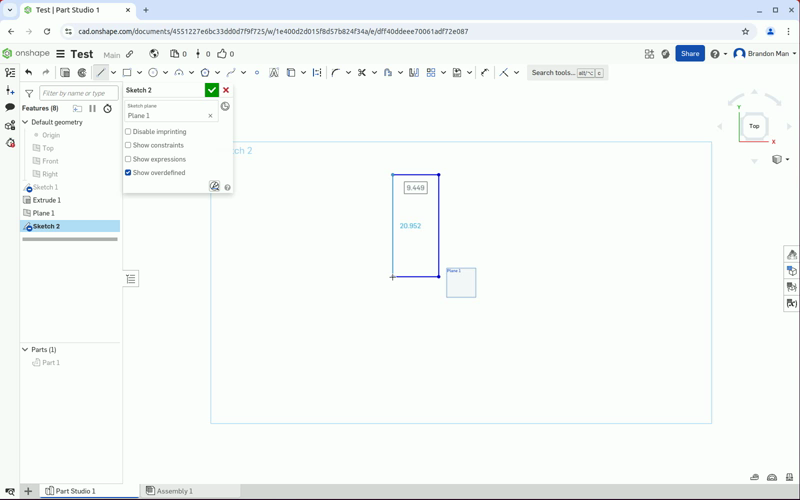
key(esc)
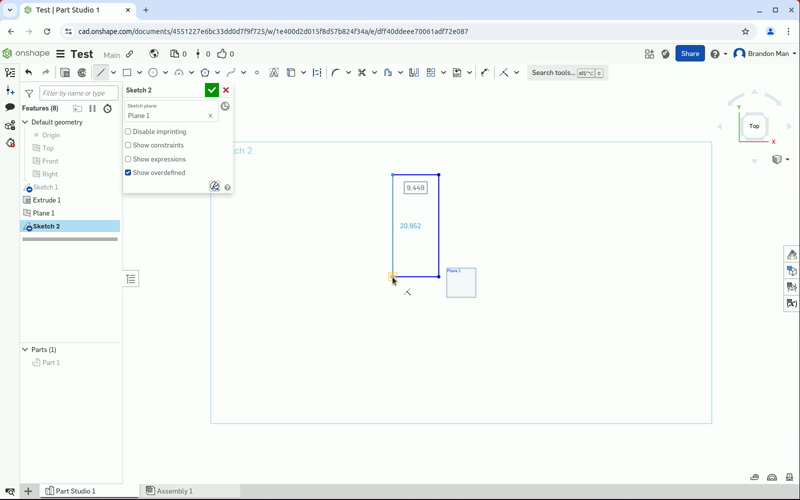
mouse_move(405, 239)
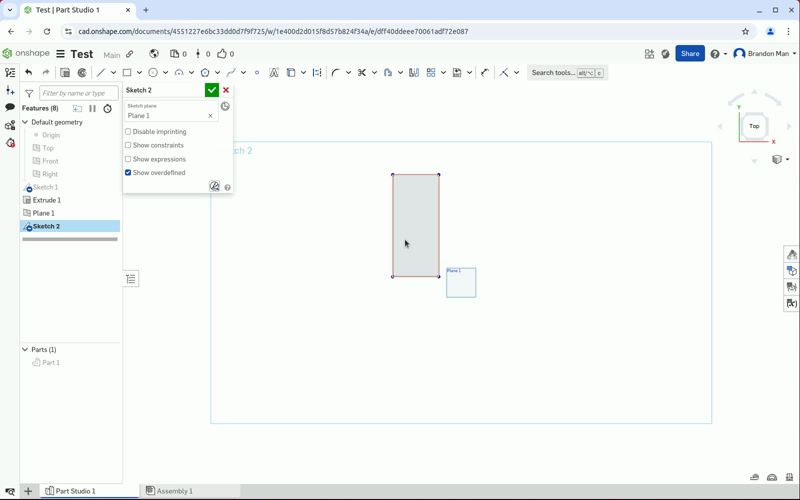
click(405, 239)
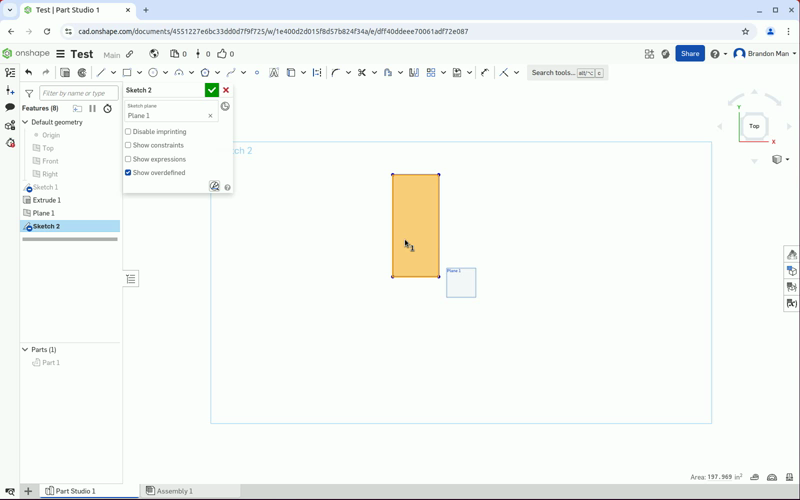
mouse_move(73, 352)
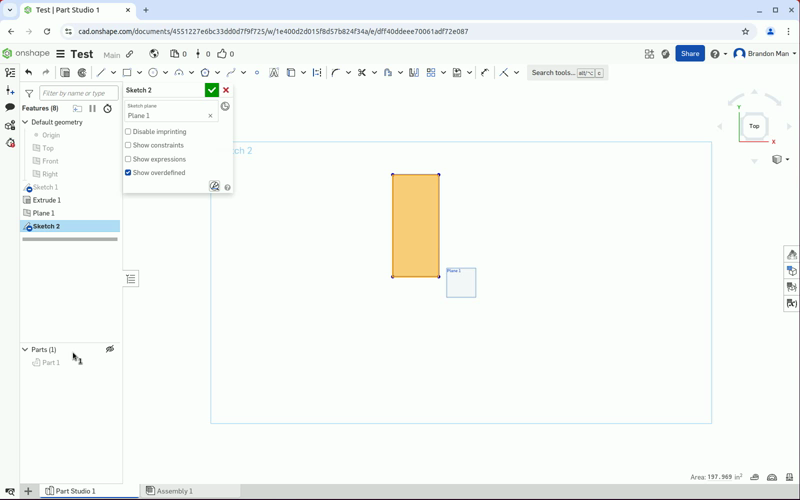
key(shift+y)
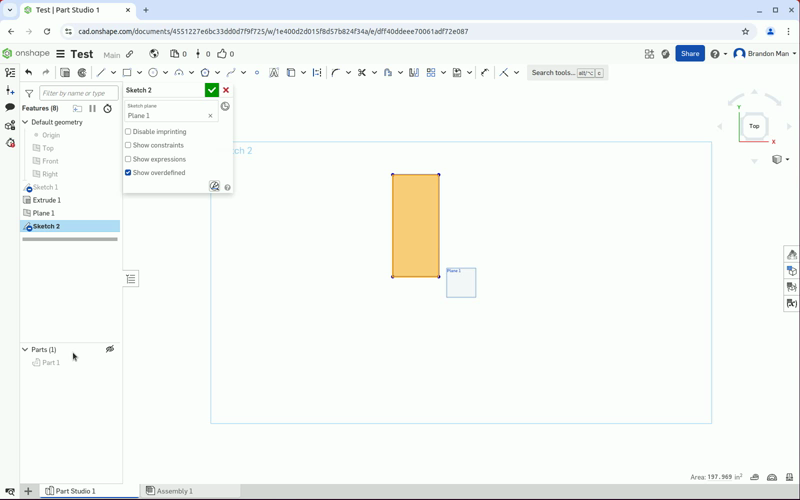
key(shift+e)
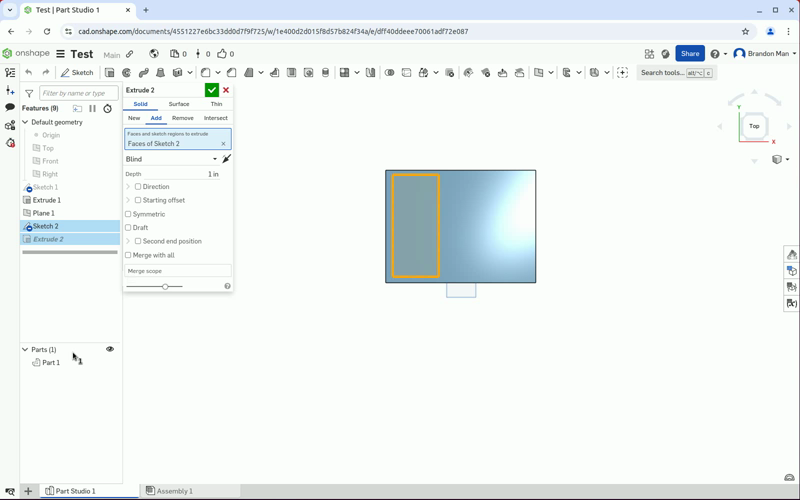
mouse_move(143, 106)
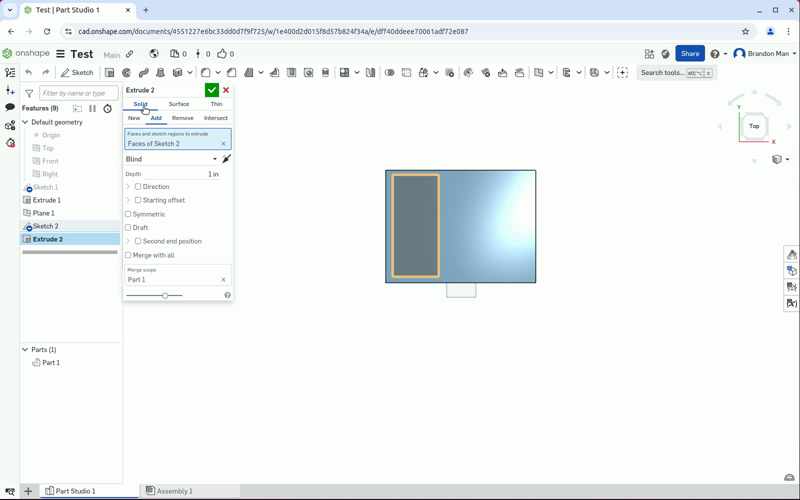
click(143, 106)
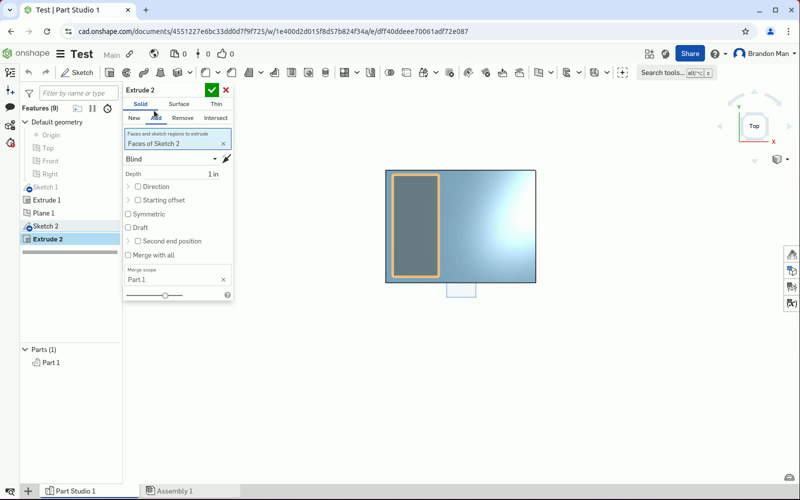
mouse_move(186, 120)
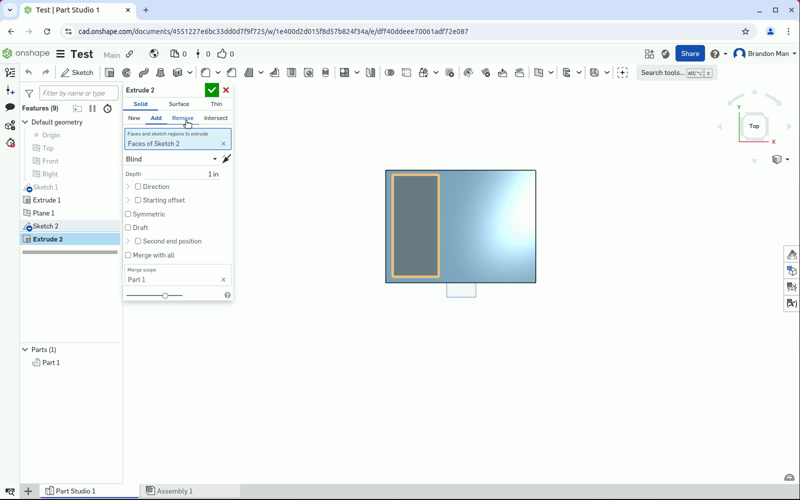
click(186, 120)
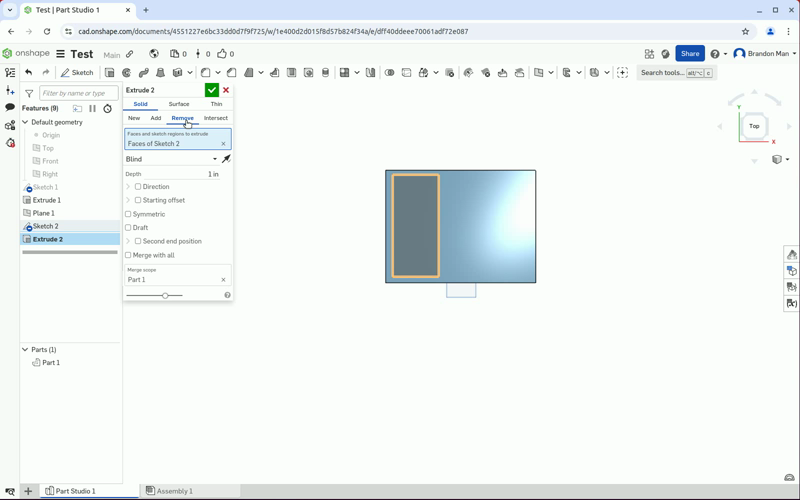
key(tab, 4)
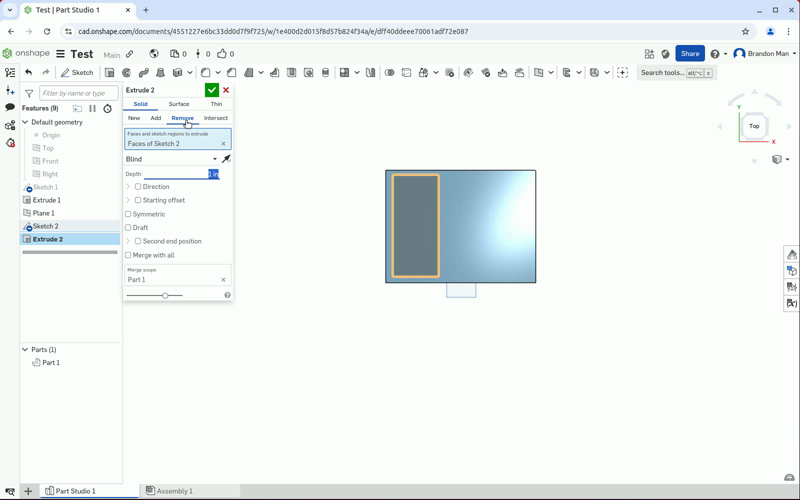
text(13.961)
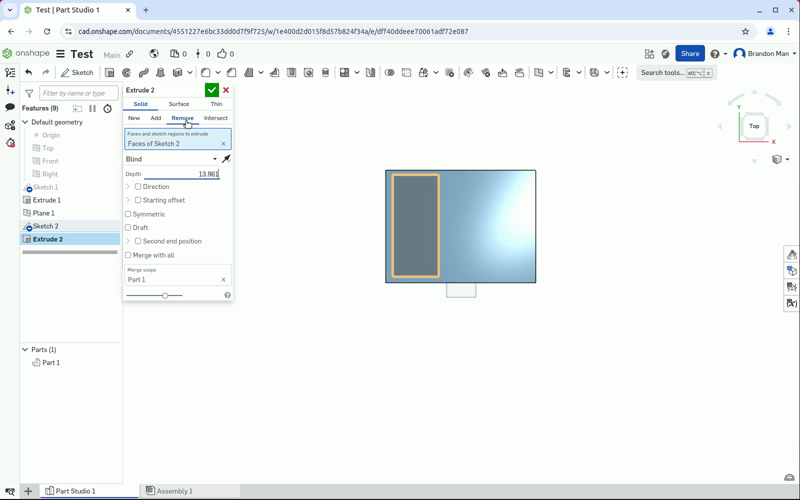
key(tab, 6)
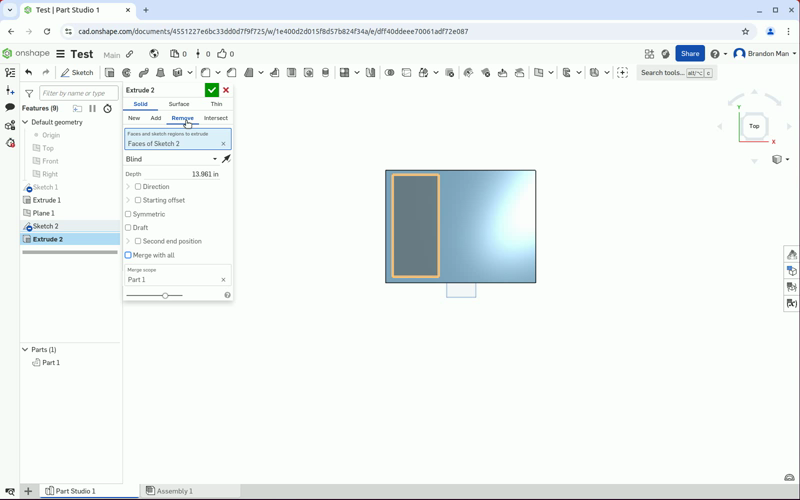
key(space)
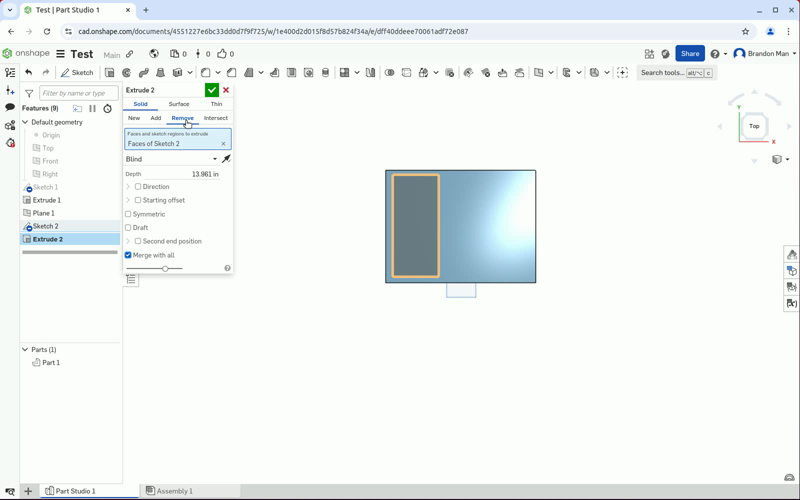
key(enter)
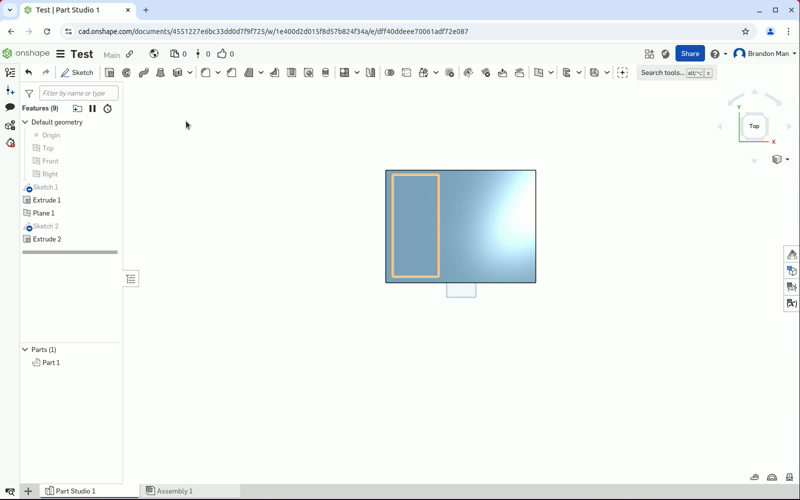
key(shift+h)
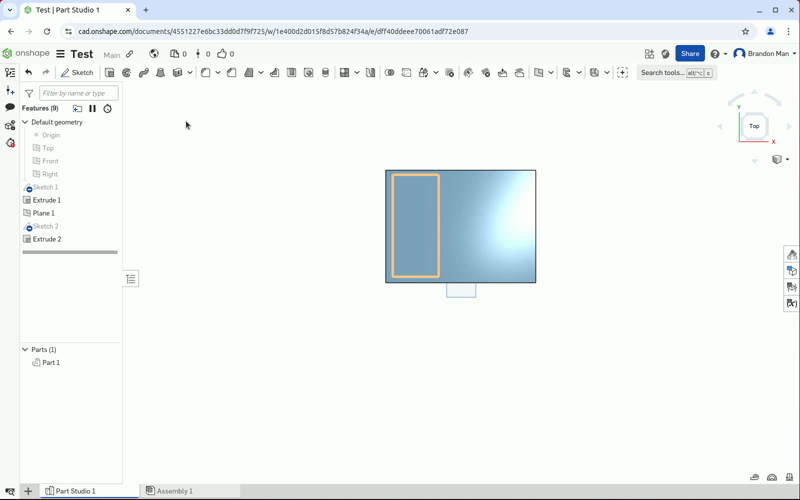
key(shift+h)
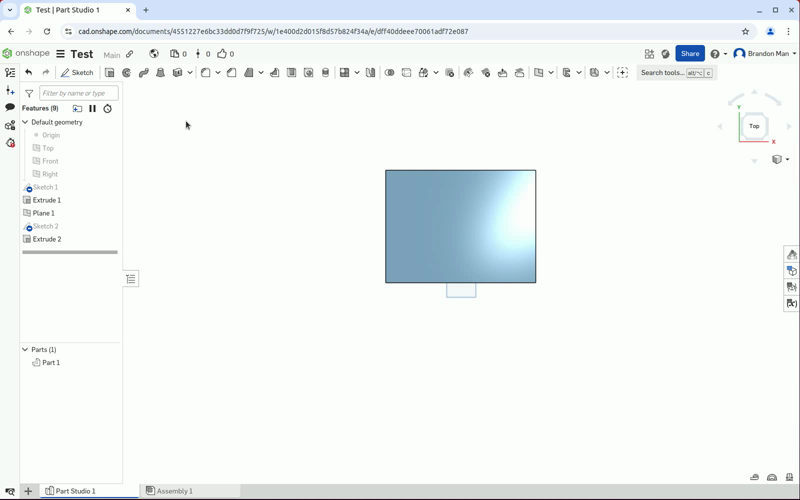
mouse_move(73, 189)
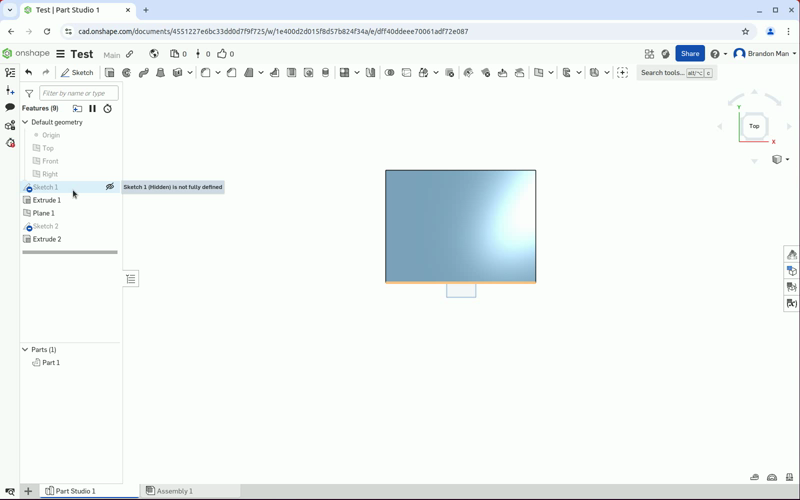
click(73, 189)
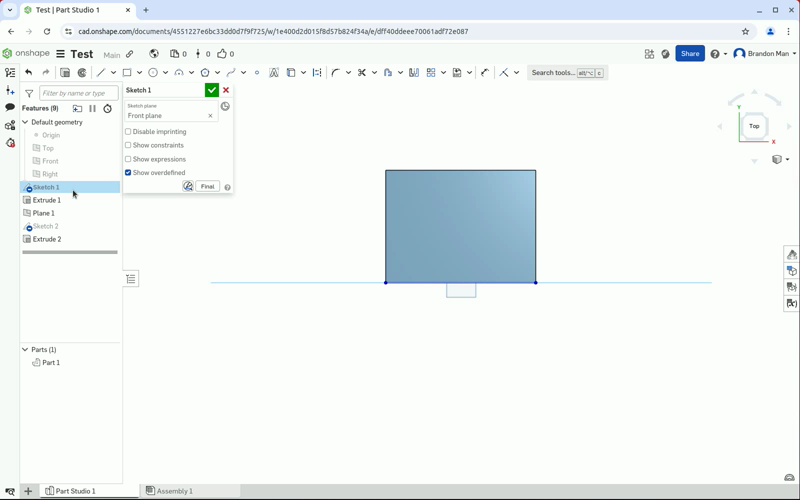
mouse_move(229, 92)
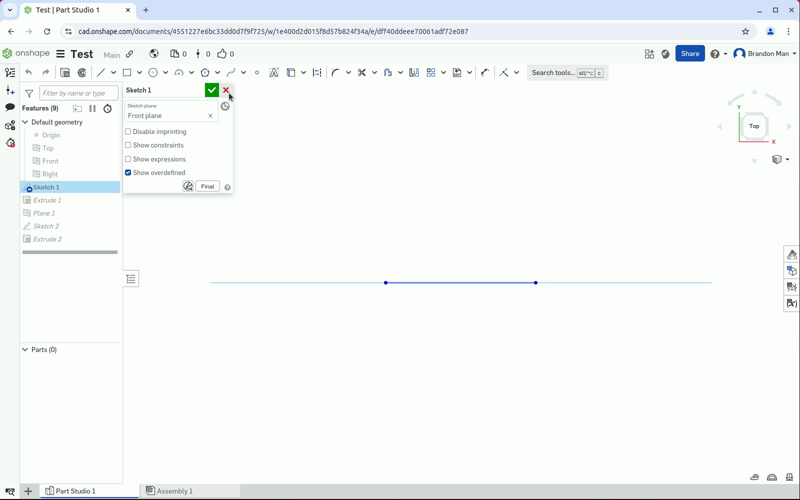
click(229, 92)
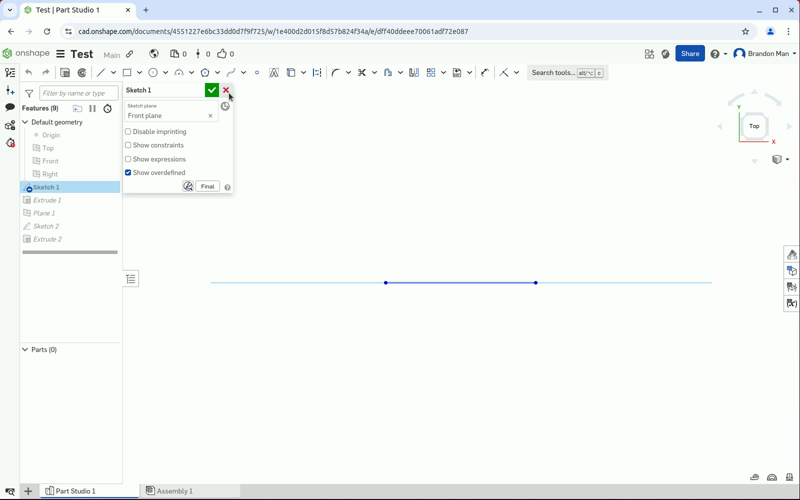
key(shift+s)
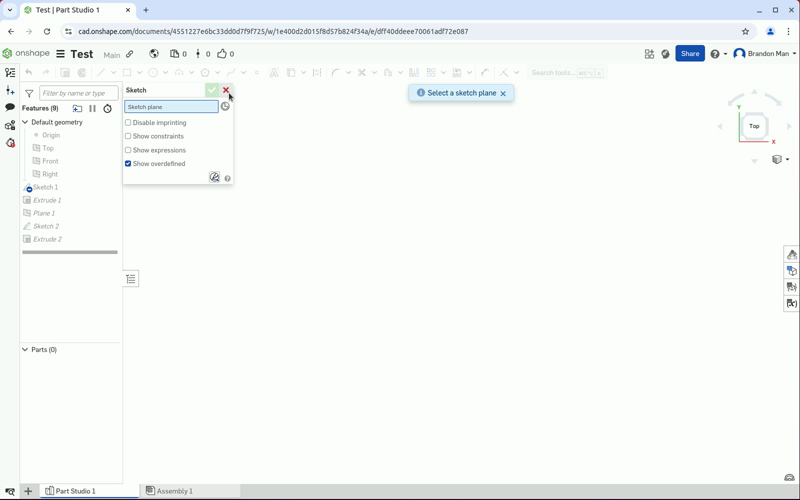
mouse_move(73, 215)
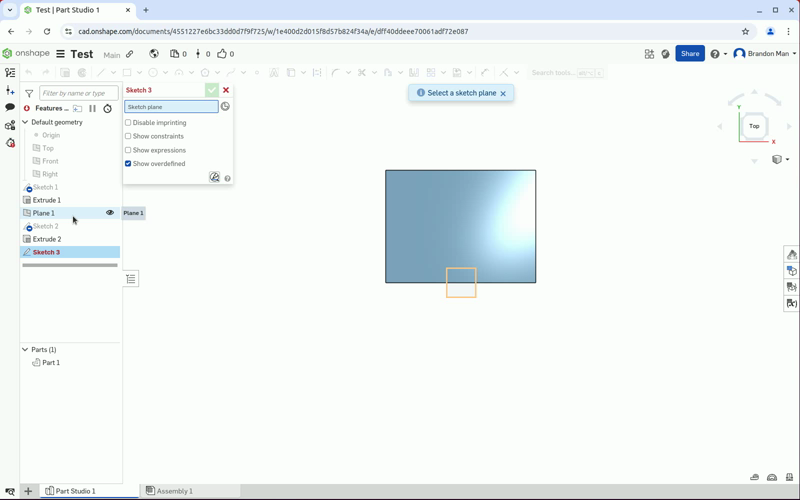
click(73, 215)
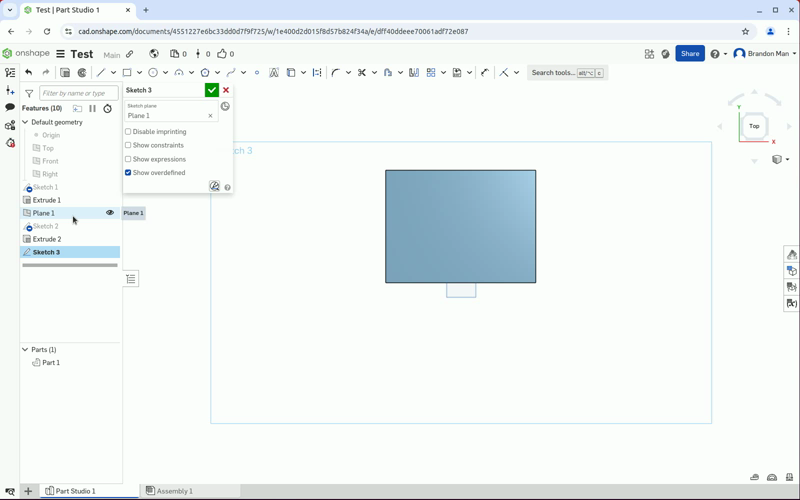
mouse_move(73, 352)
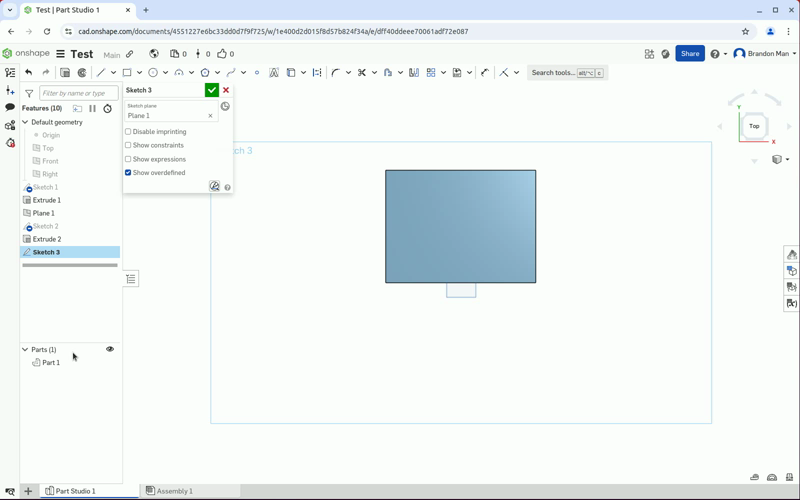
key(y)
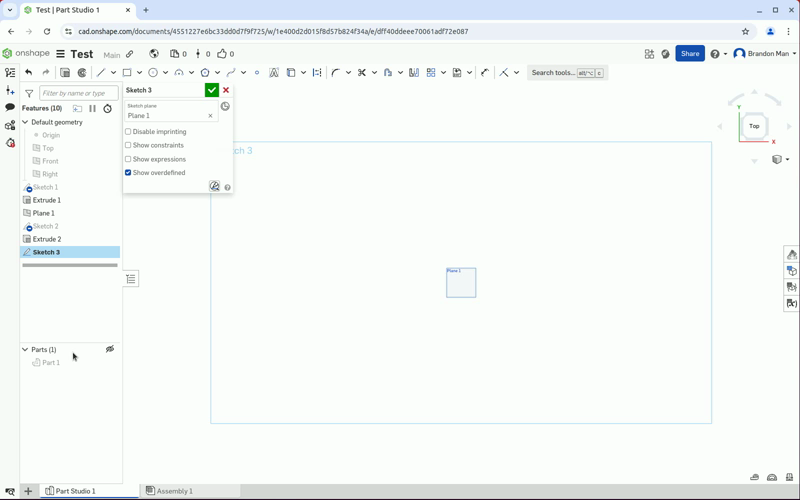
key(l)
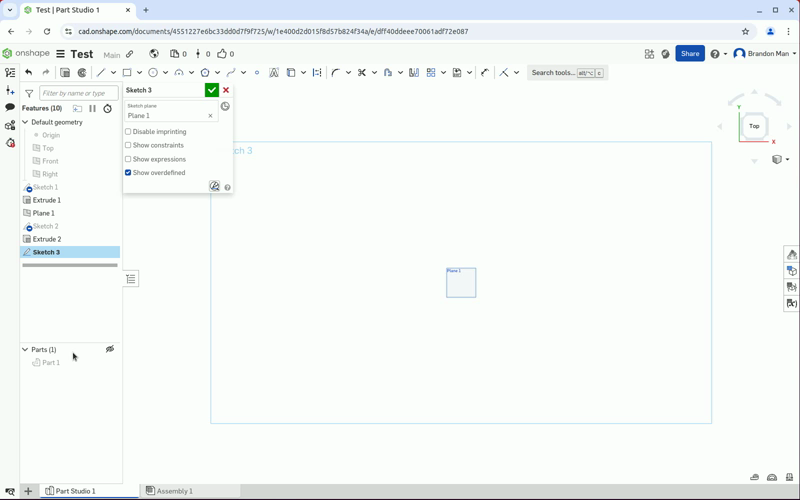
key_down(shift)
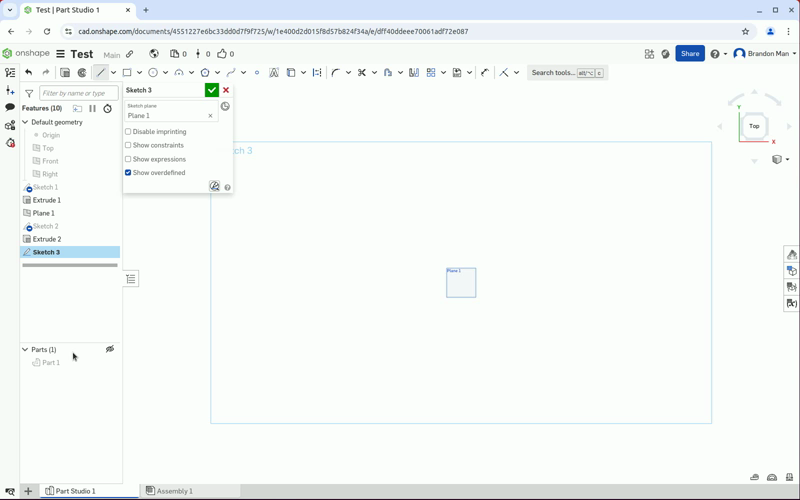
mouse_move(484, 276)
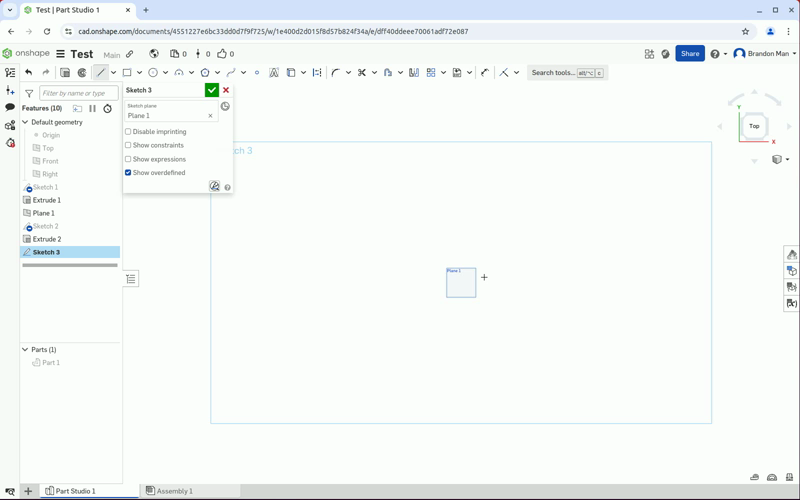
click(484, 276)
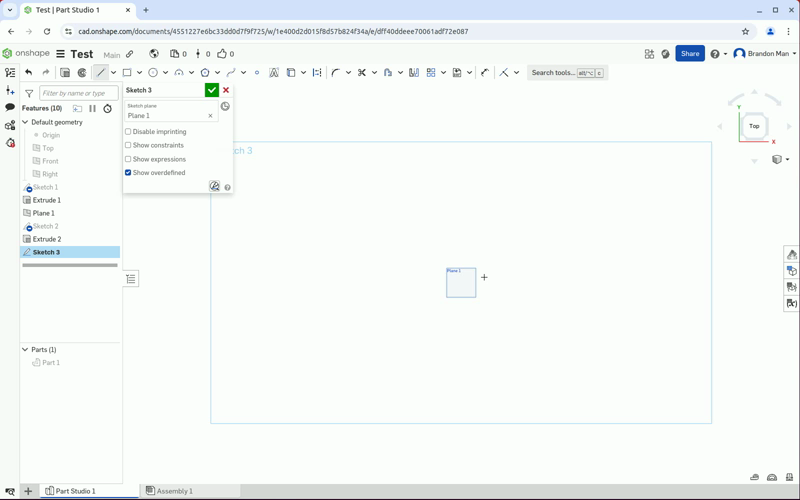
key_up(shift)
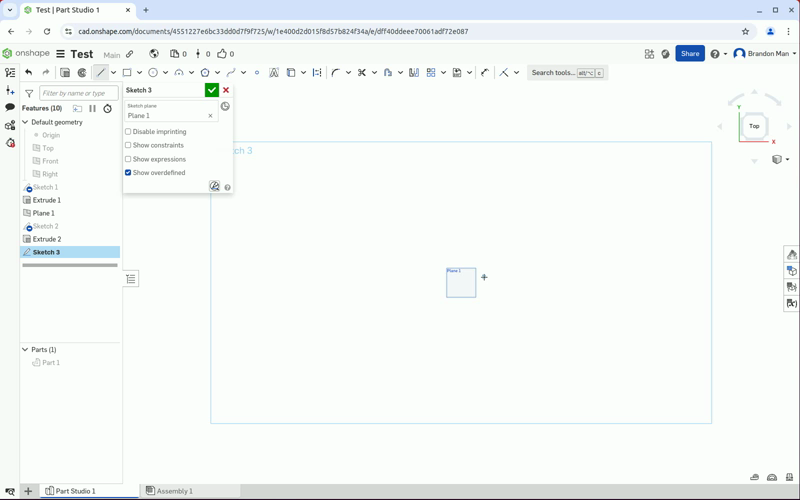
key_down(shift)
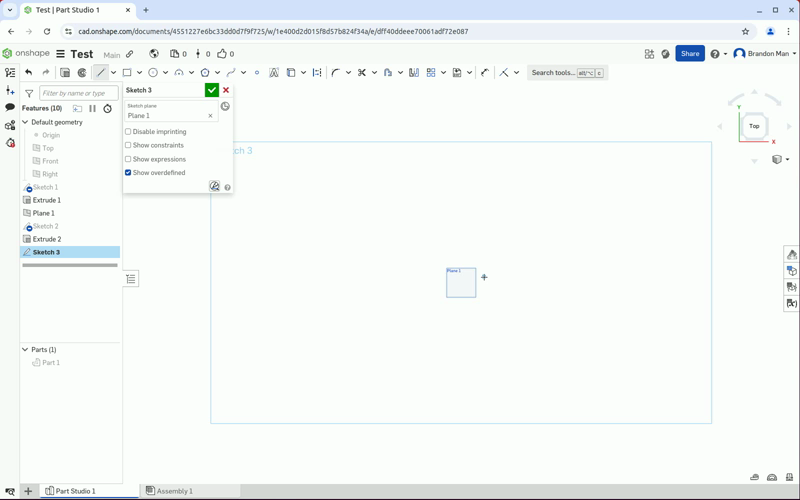
mouse_move(514, 276)
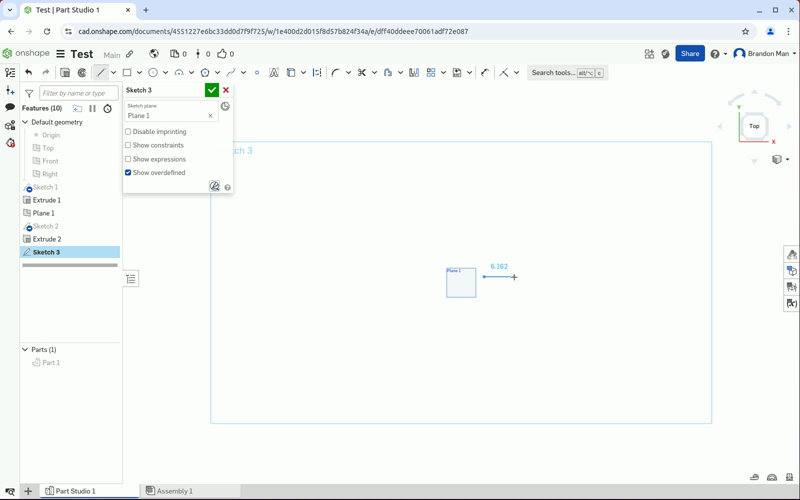
mouse_move(529, 276)
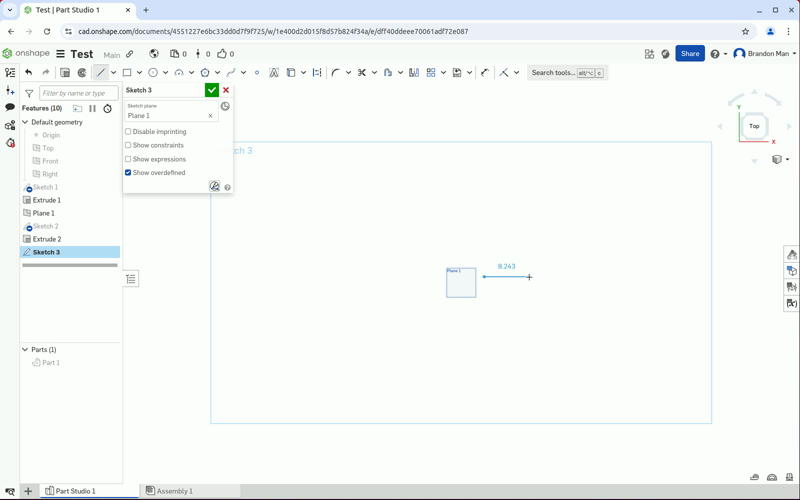
click(529, 276)
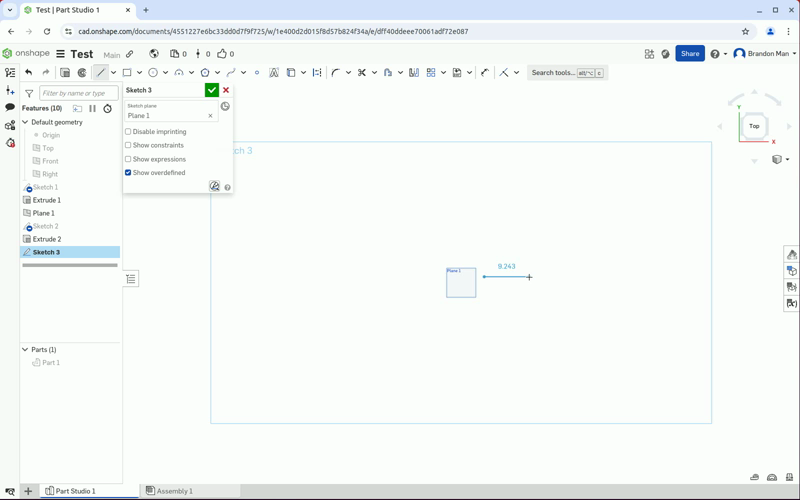
key_up(shift)
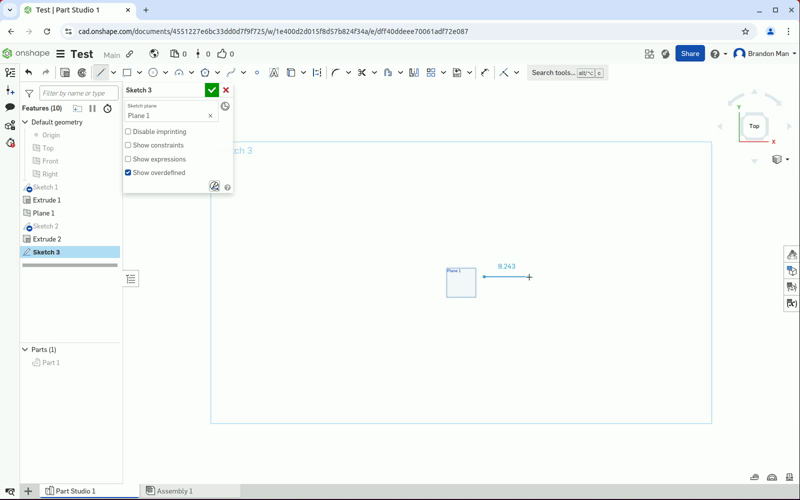
key_down(shift)
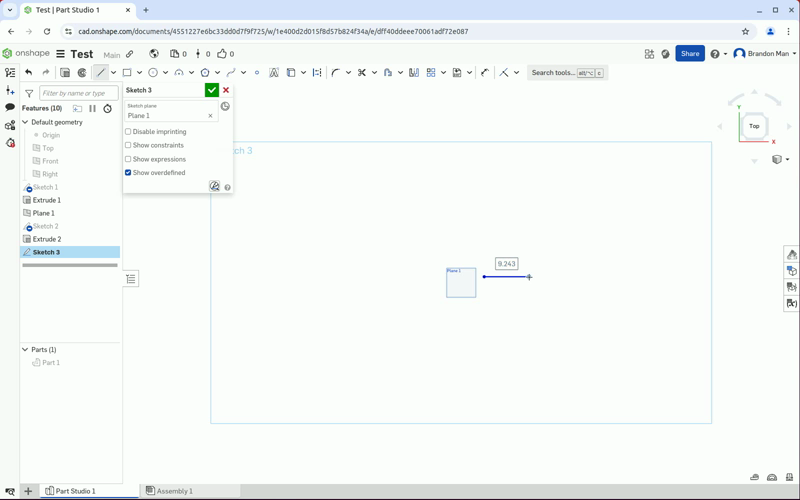
mouse_move(529, 174)
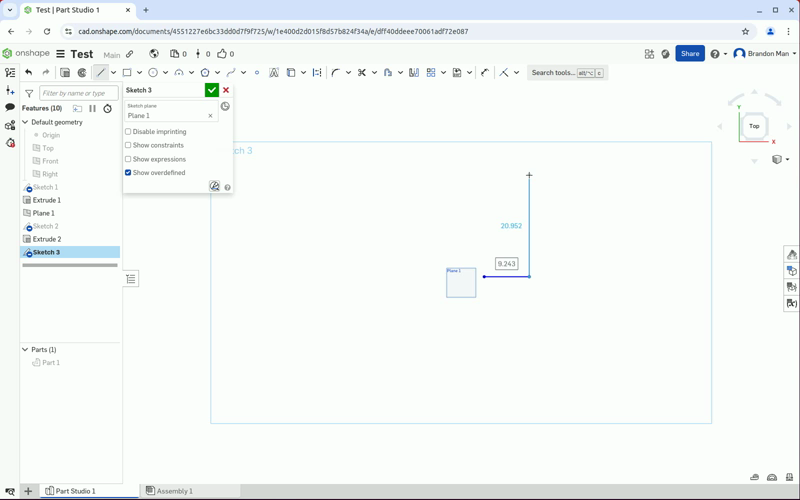
click(529, 174)
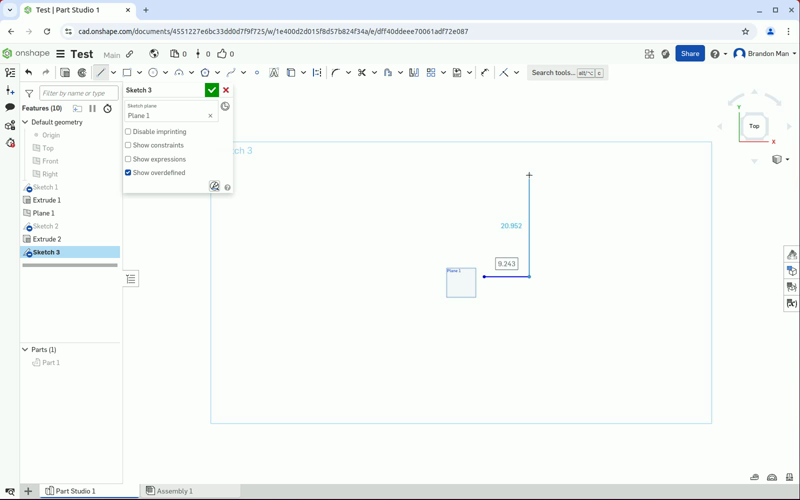
key_up(shift)
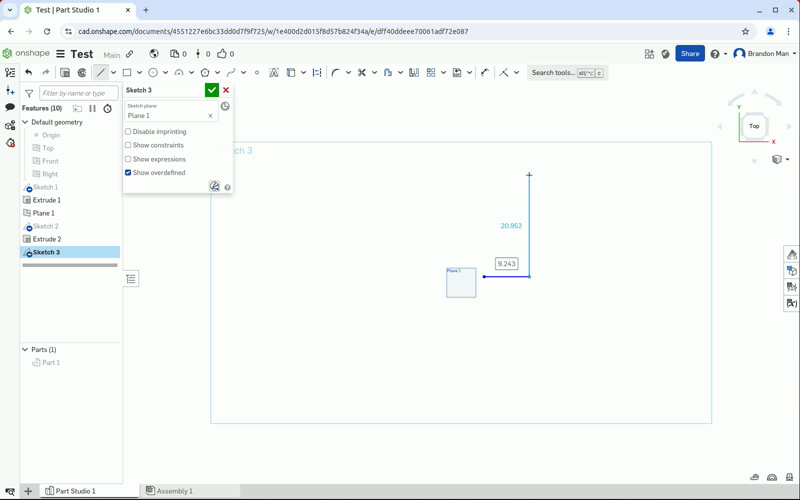
key_down(shift)
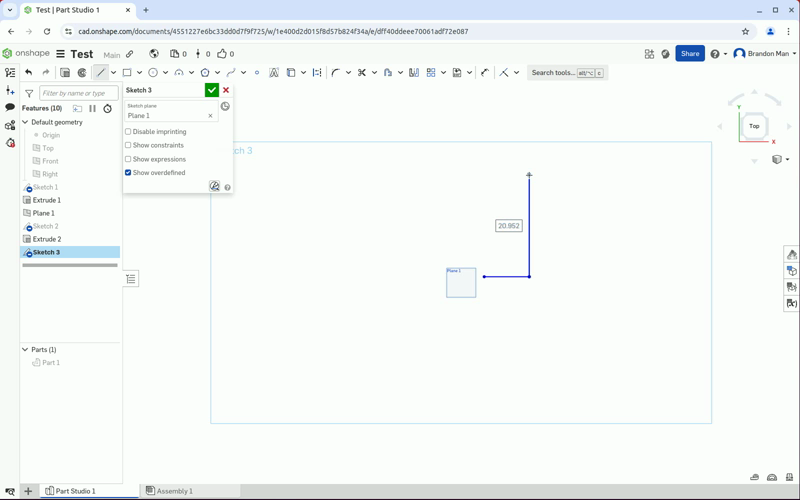
mouse_move(559, 174)
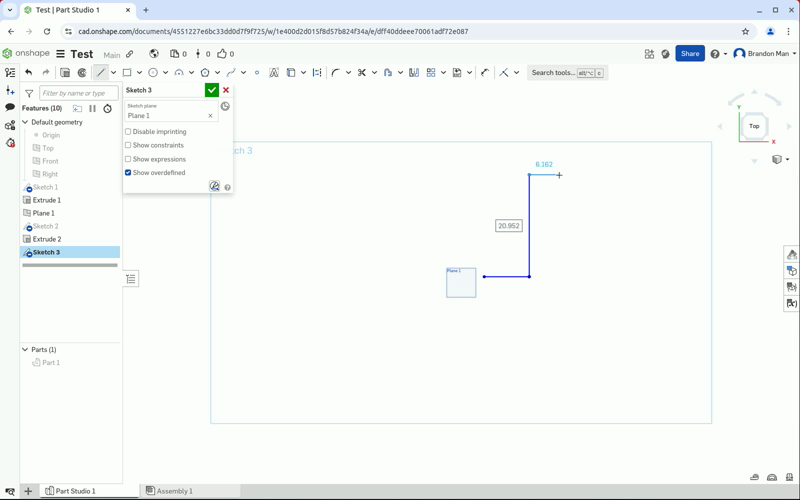
mouse_move(484, 174)
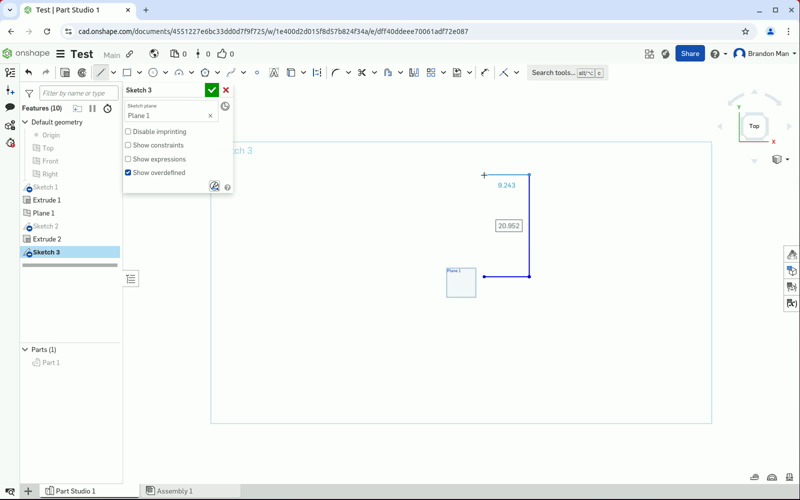
click(484, 174)
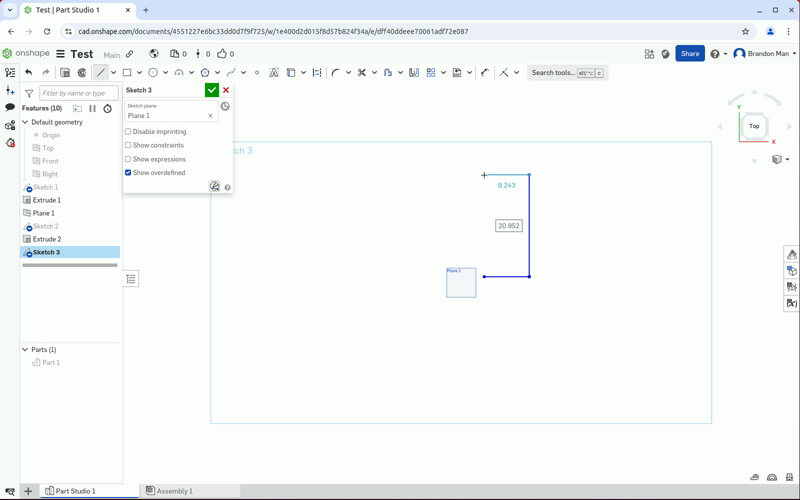
key_up(shift)
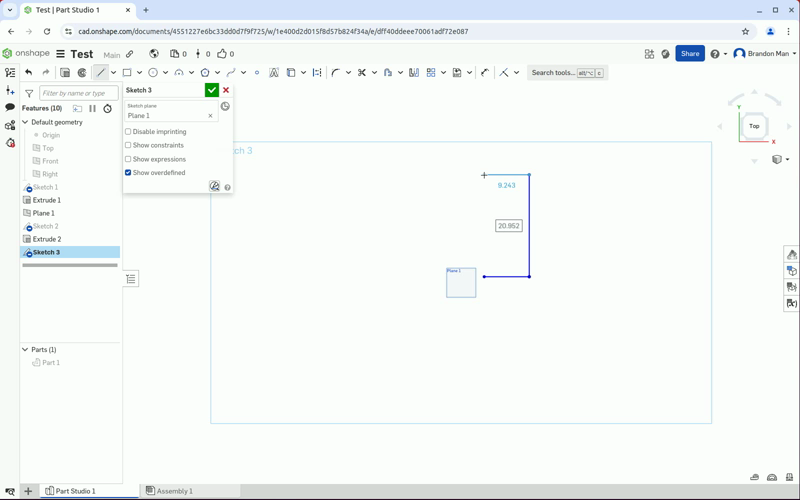
key_down(shift)
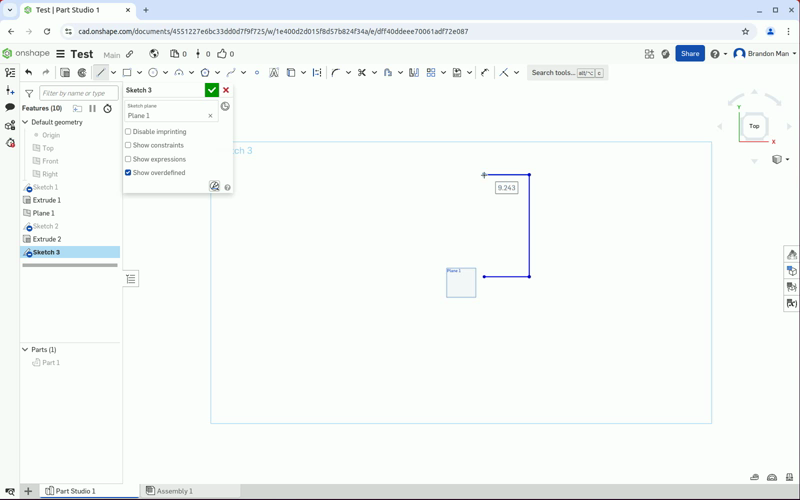
mouse_move(484, 276)
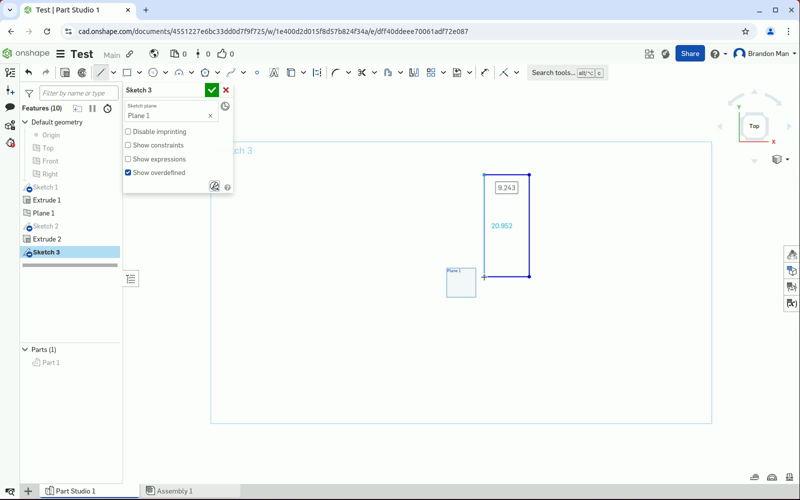
key_up(shift)
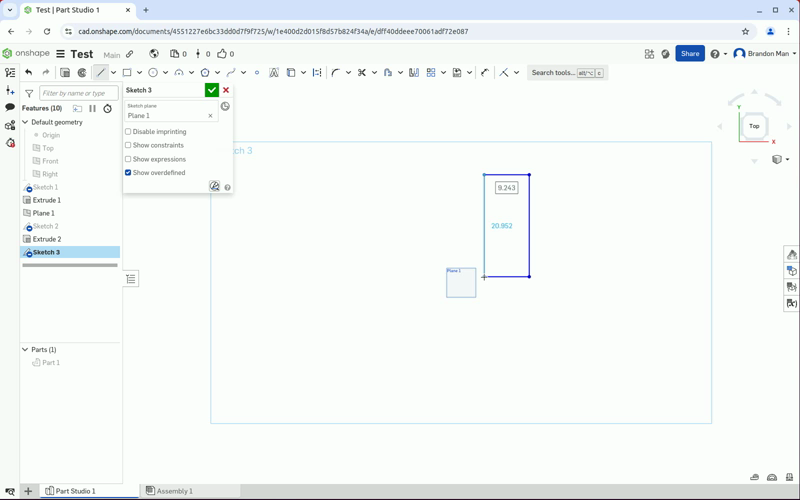
click(484, 276)
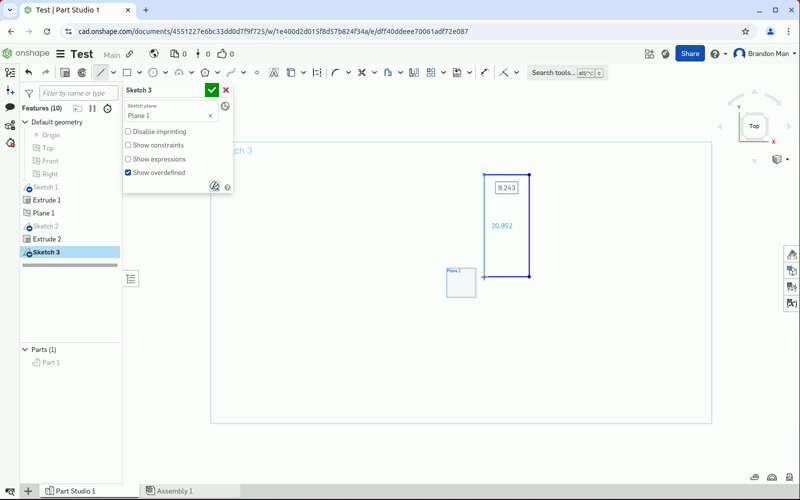
key(esc)
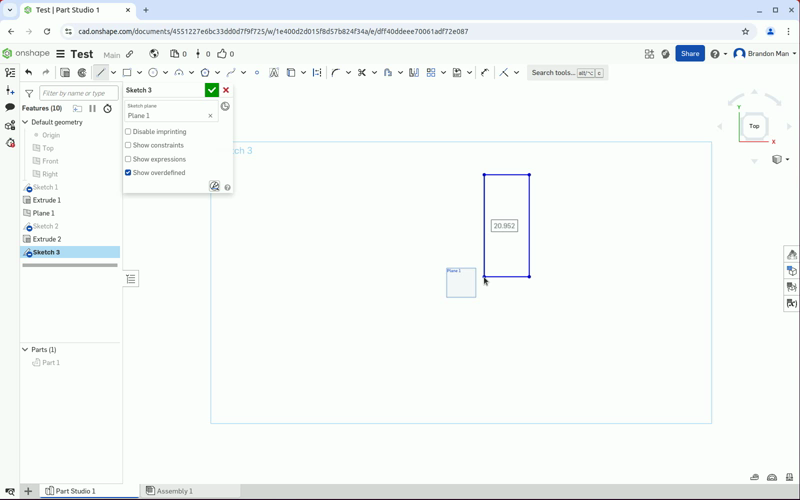
mouse_move(524, 203)
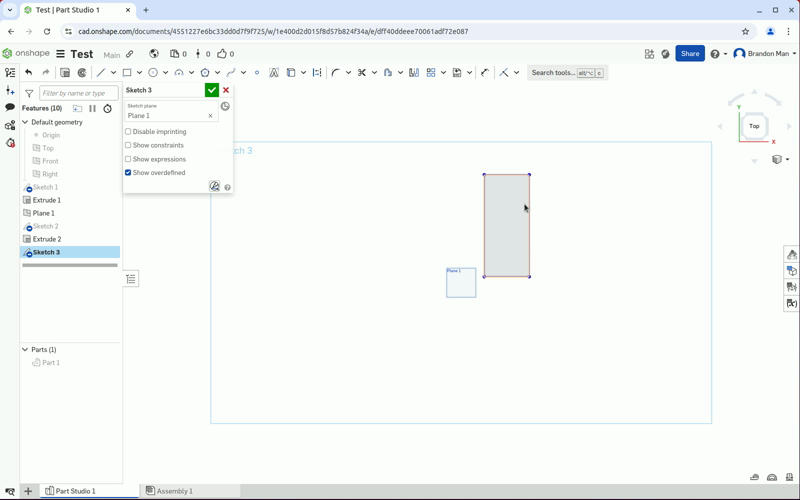
click(524, 203)
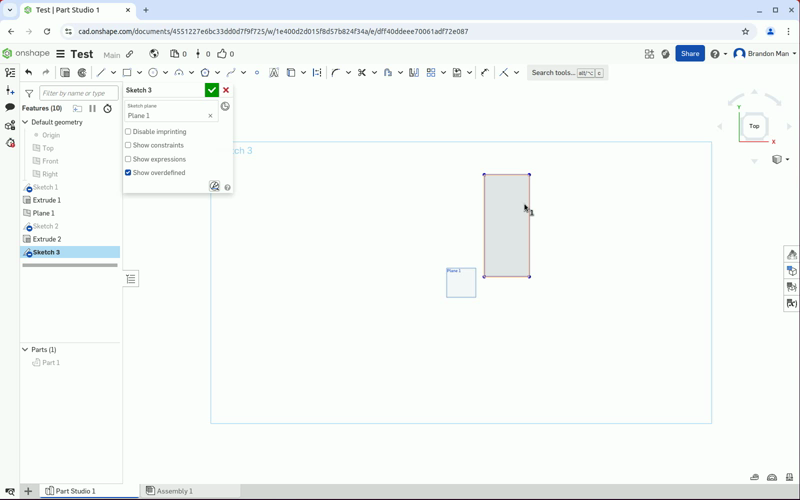
mouse_move(73, 352)
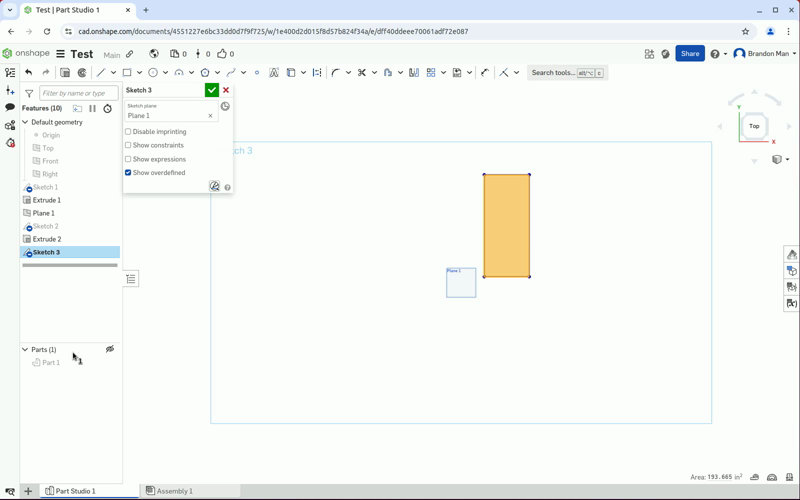
key(shift+y)
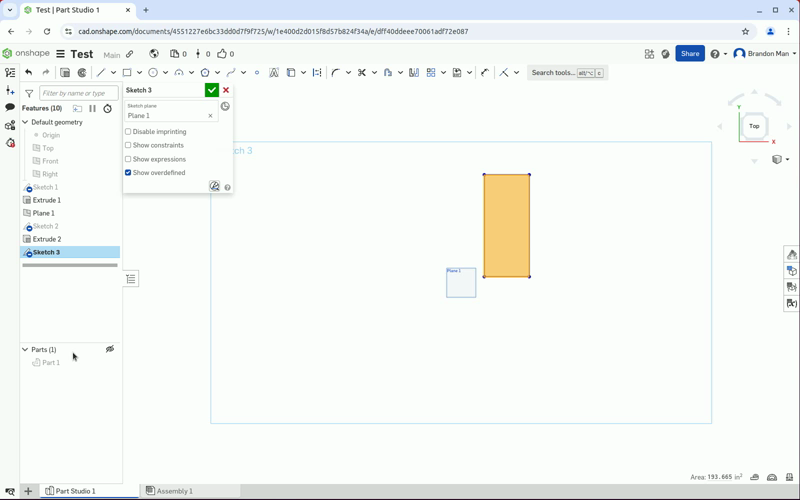
key(shift+e)
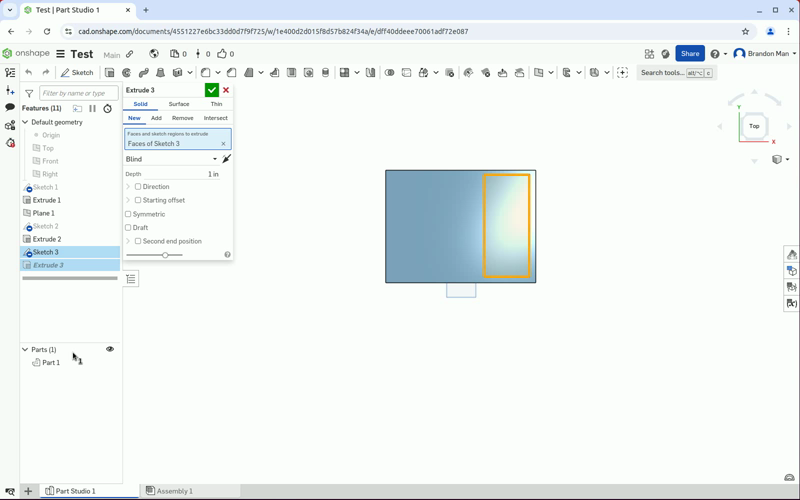
mouse_move(143, 106)
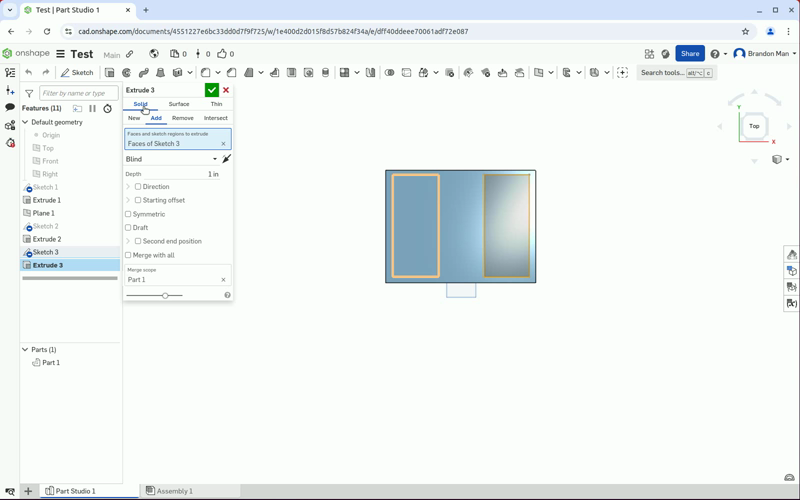
click(143, 106)
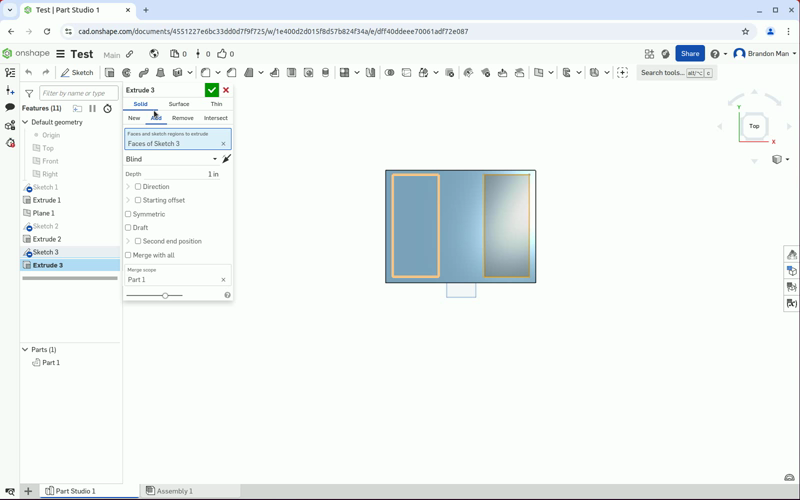
mouse_move(186, 120)
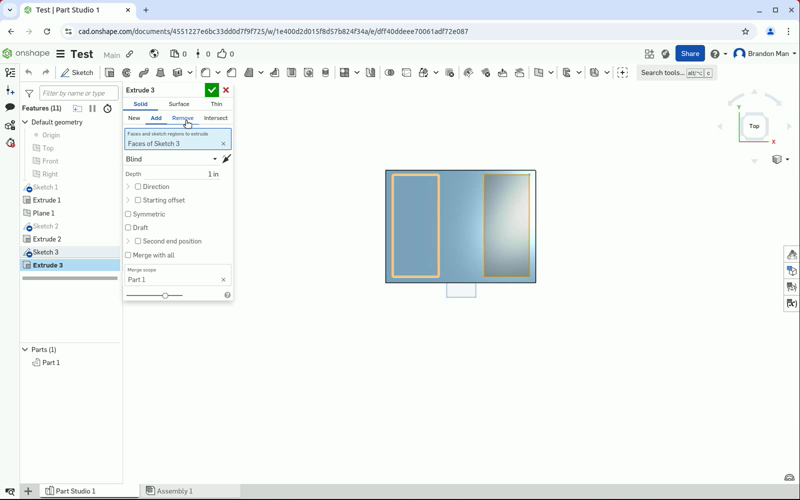
click(186, 120)
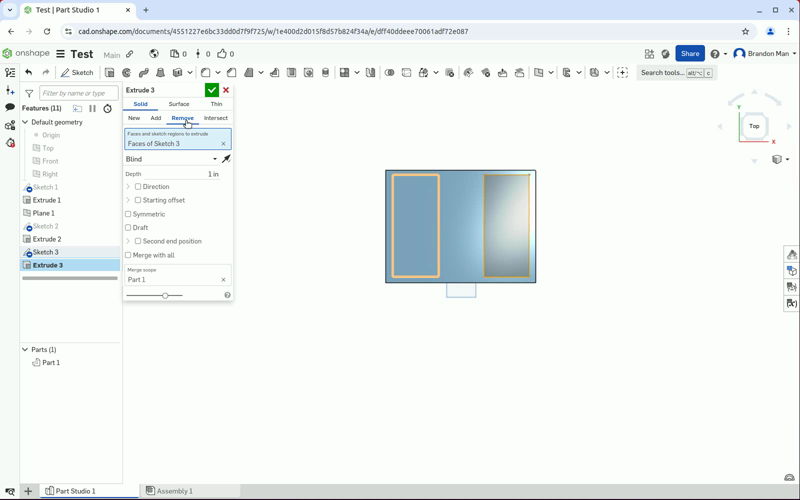
key(tab, 4)
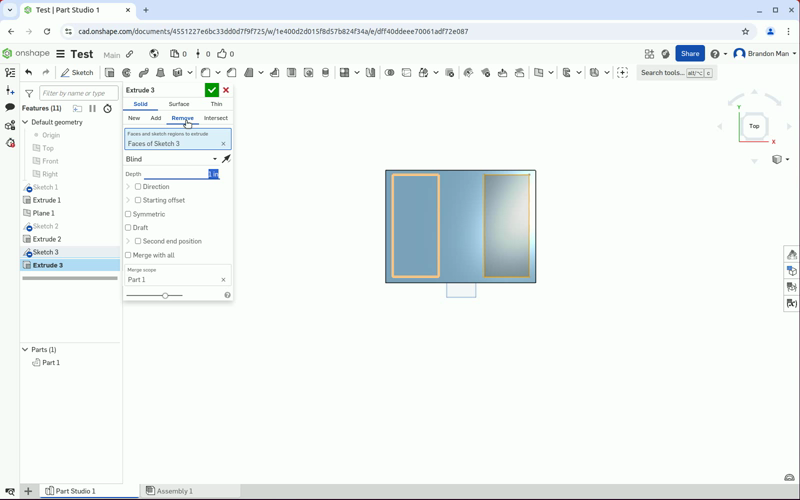
text(13.961)
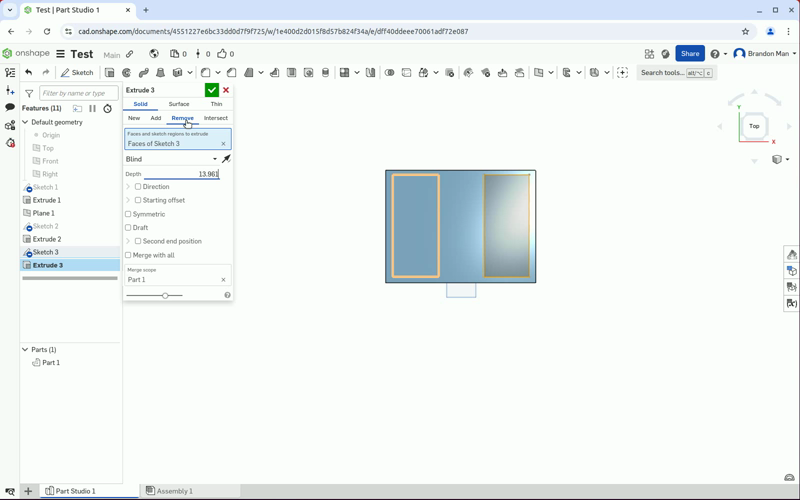
key(tab, 6)
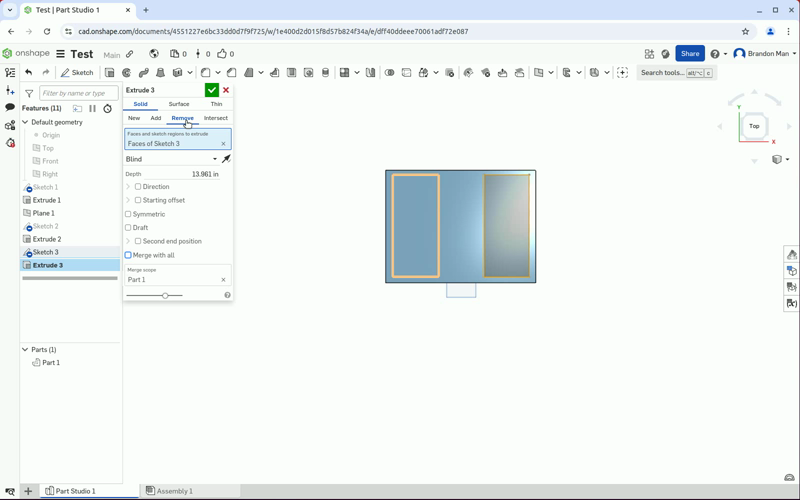
key(space)
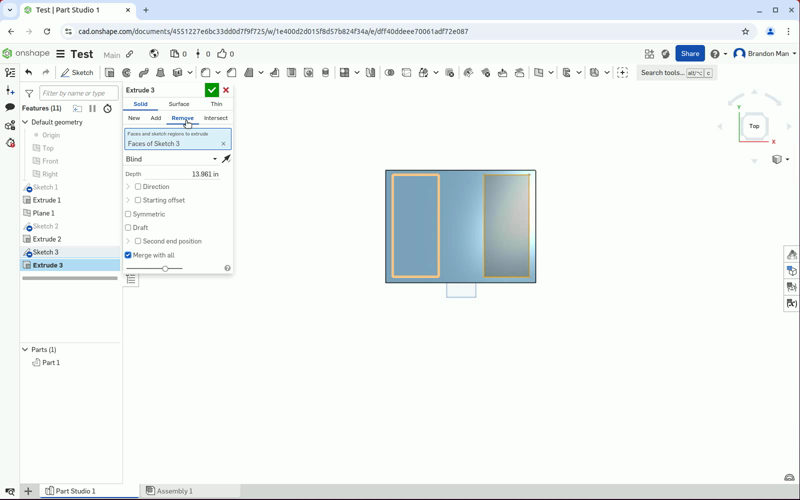
key(enter)
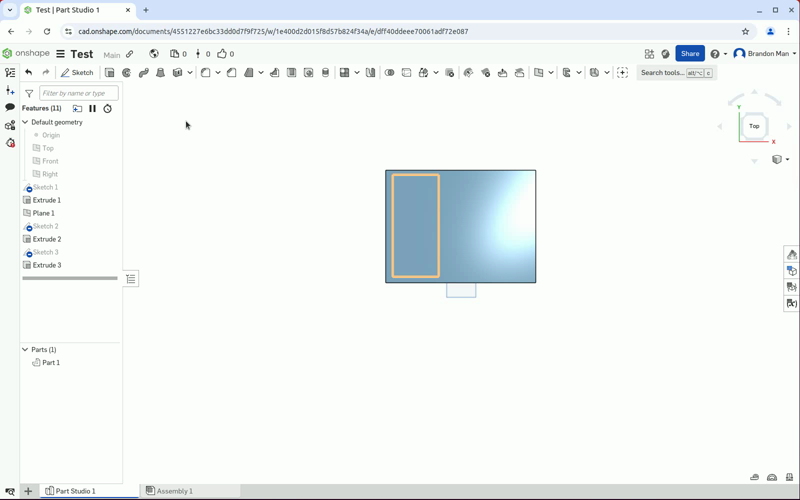
key(shift+h)
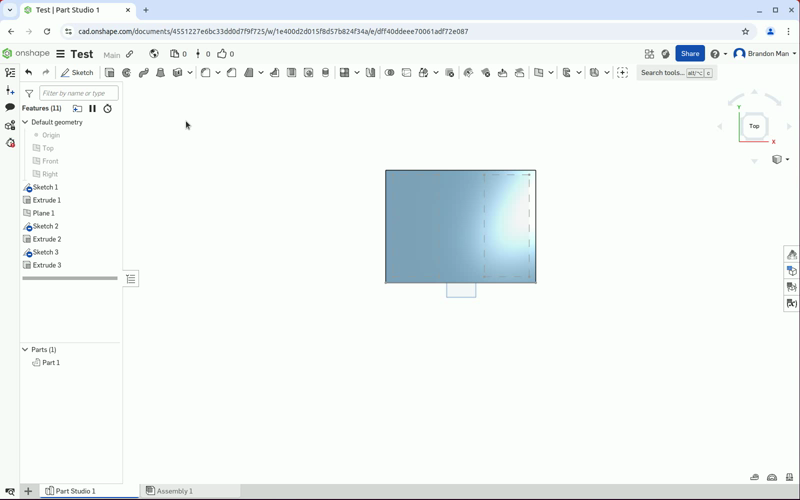
key(shift+h)
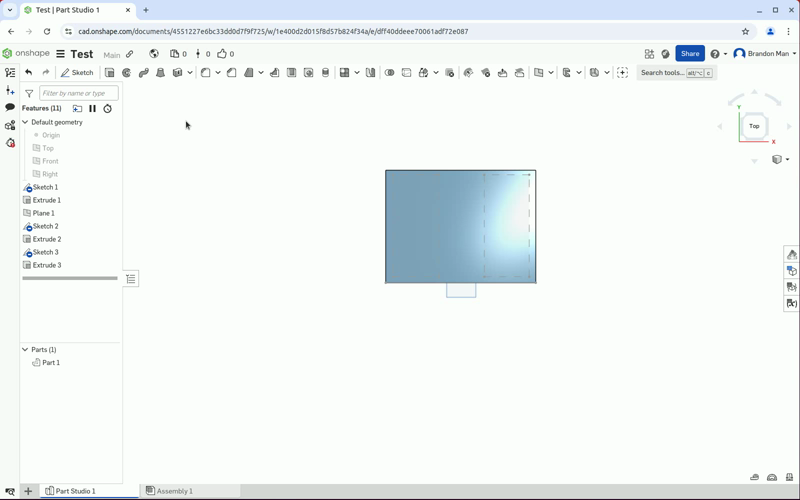
key(shift+7)
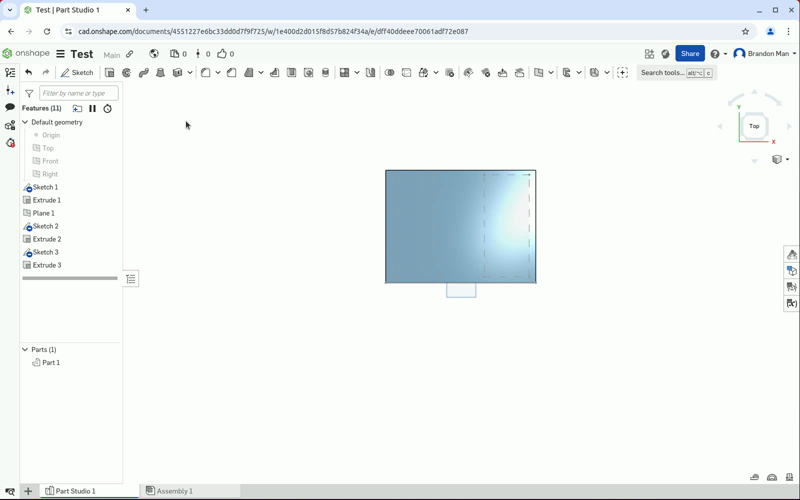
key(up, 3)
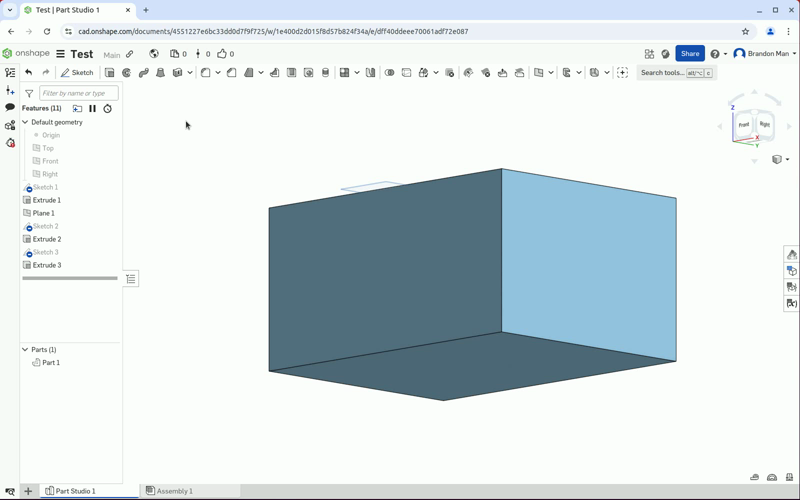
key(left, 3)
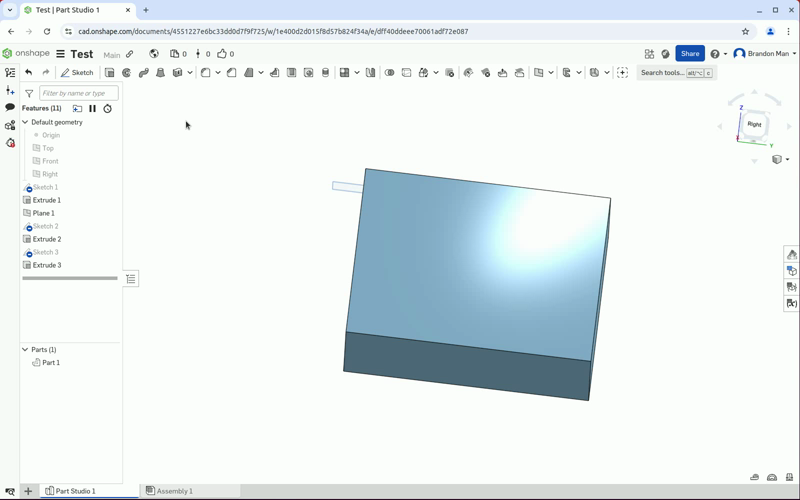
key(right, 3)
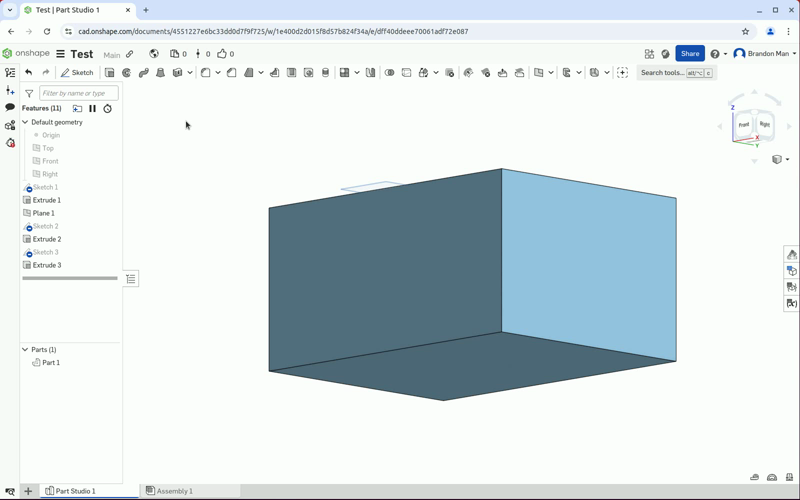
key(down, 3)
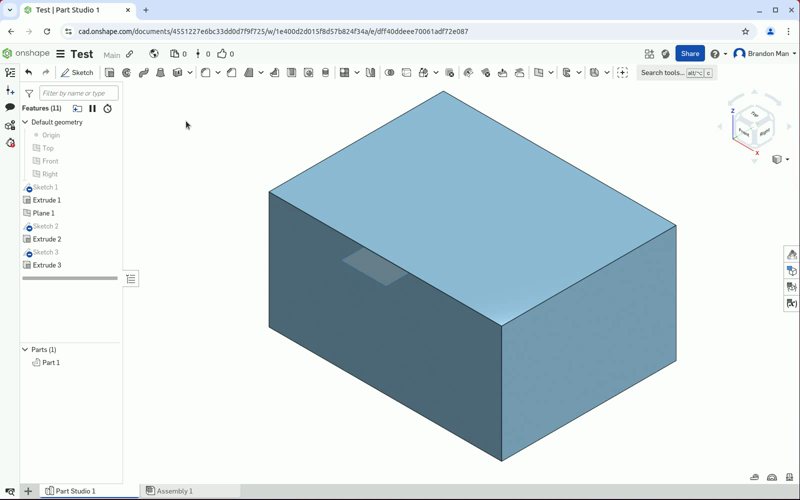
mouse_move(73, 189)
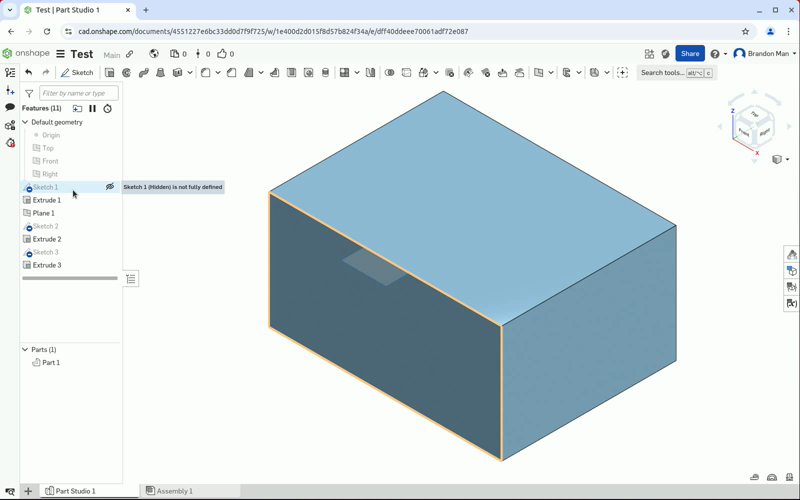
click(73, 189)